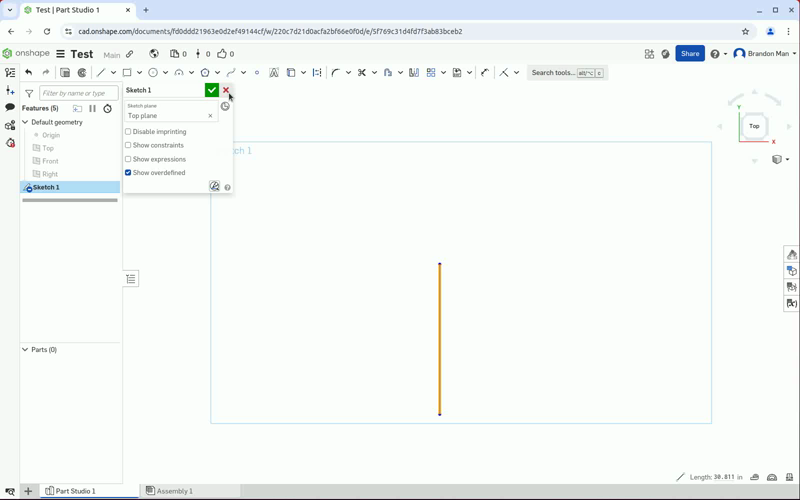
key(shift+h)
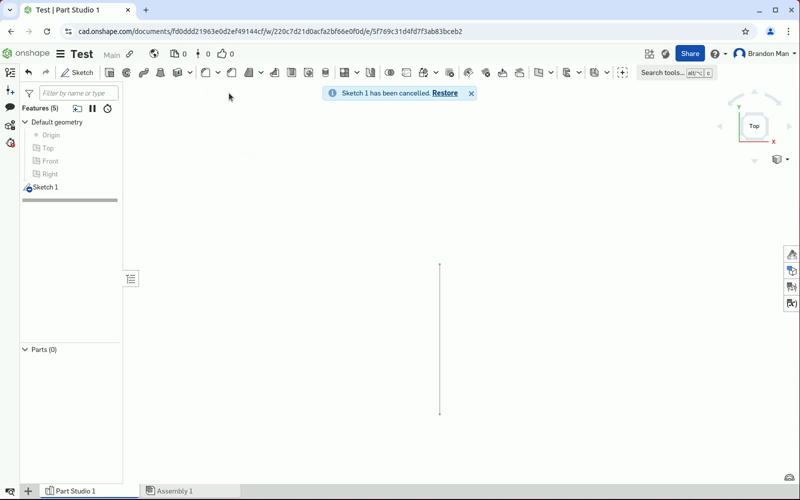
key(shift+s)
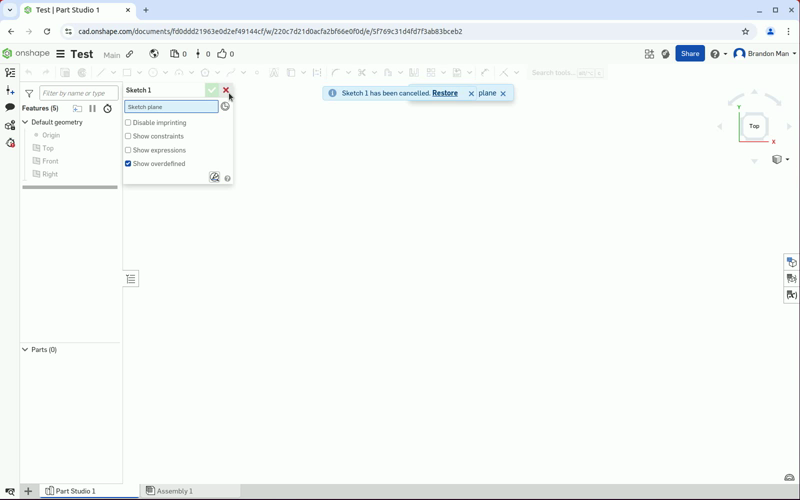
mouse_move(73, 150)
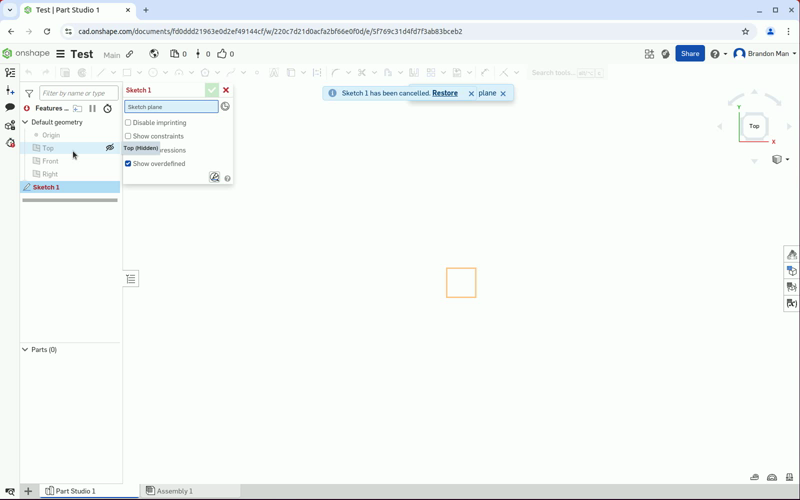
click(73, 150)
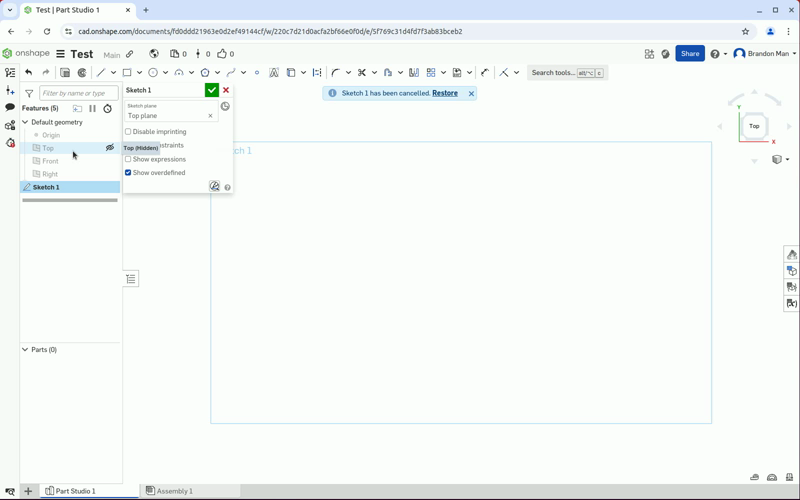
mouse_move(73, 352)
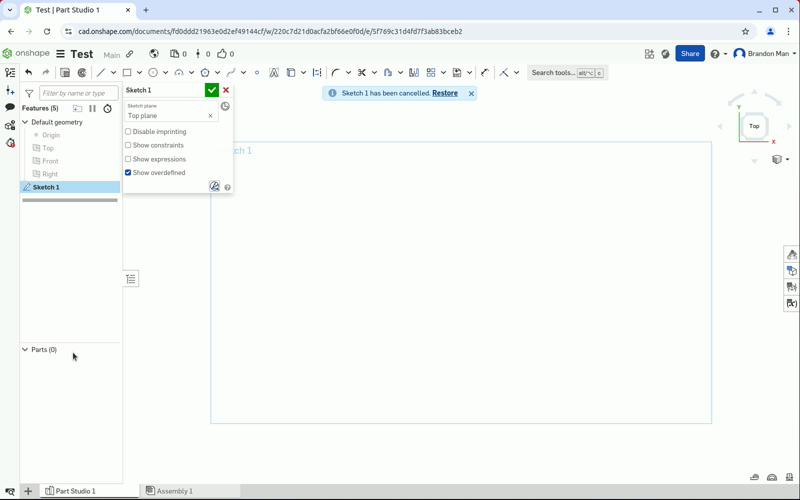
key(y)
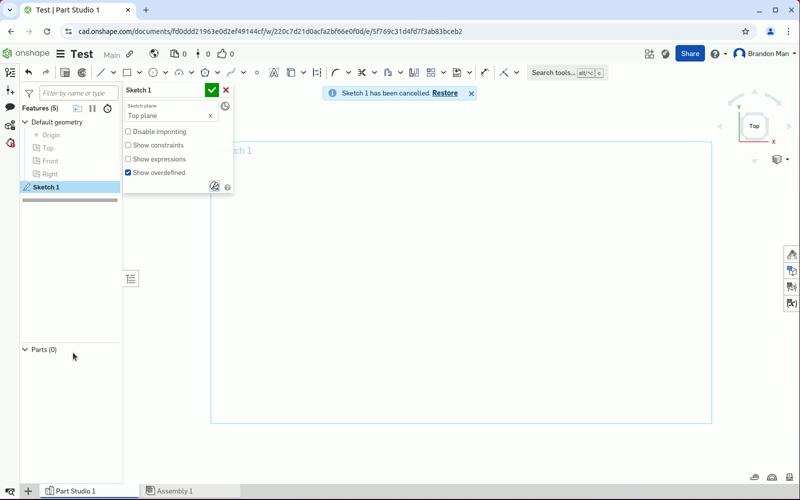
key(c)
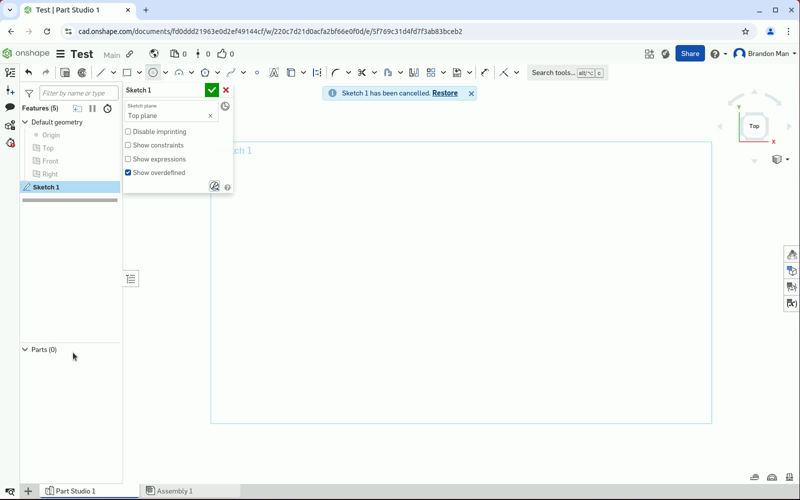
key_down(shift)
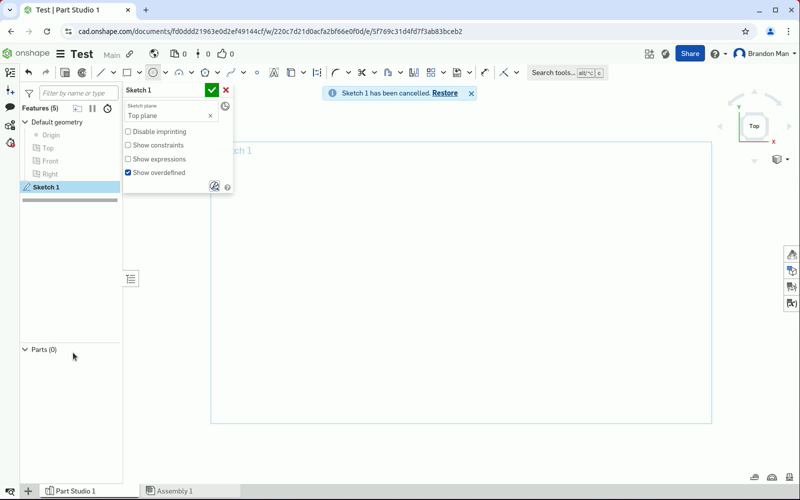
mouse_move(461, 282)
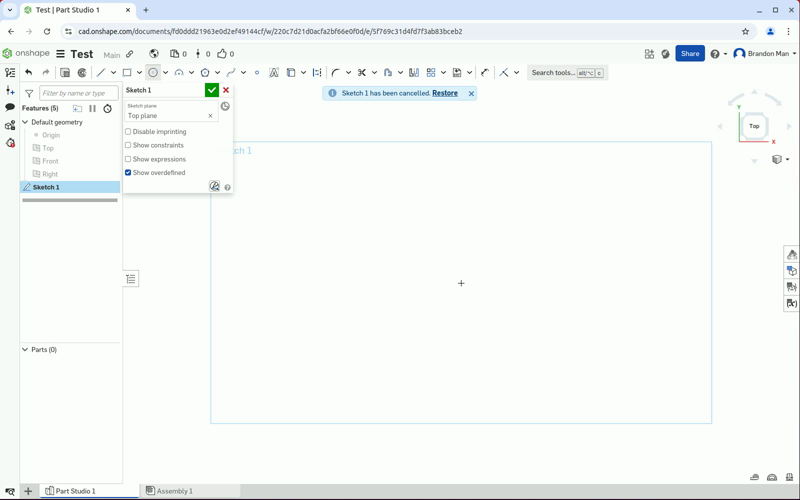
click(461, 282)
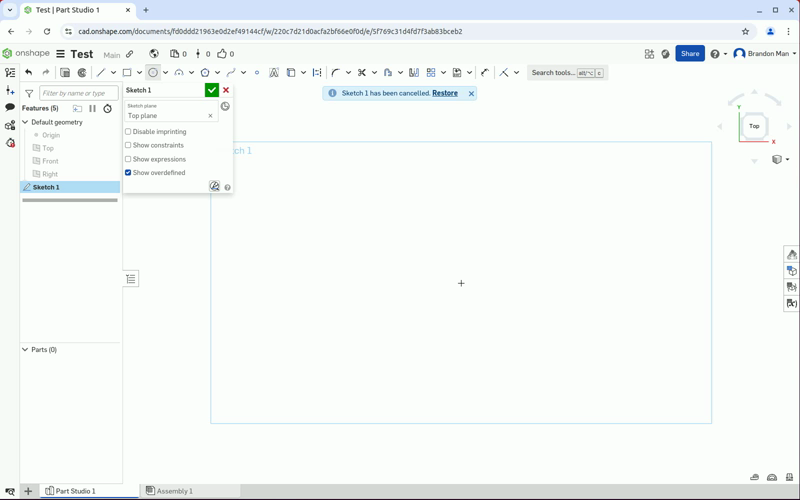
key_up(shift)
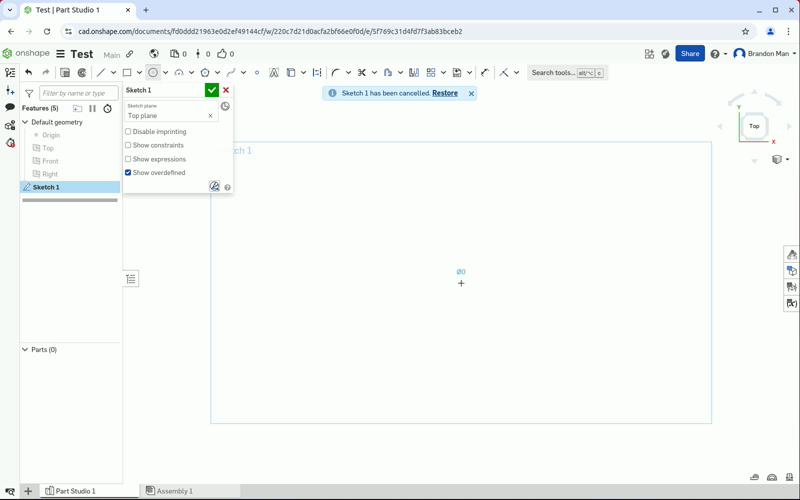
mouse_move(510, 282)
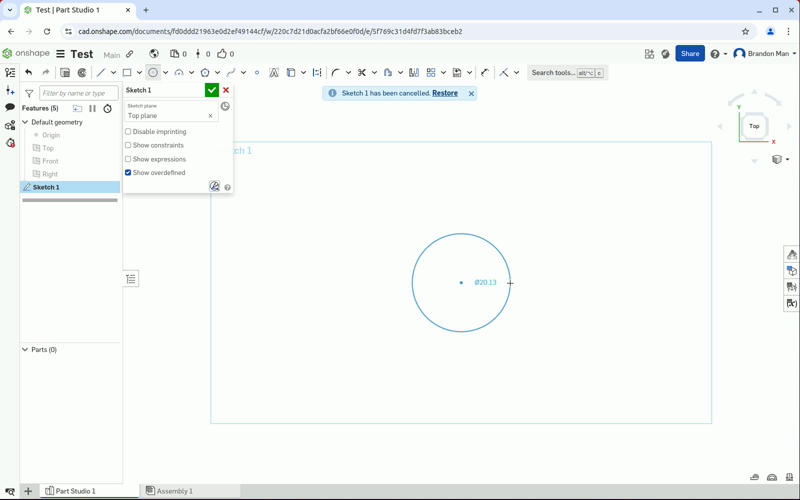
click(510, 282)
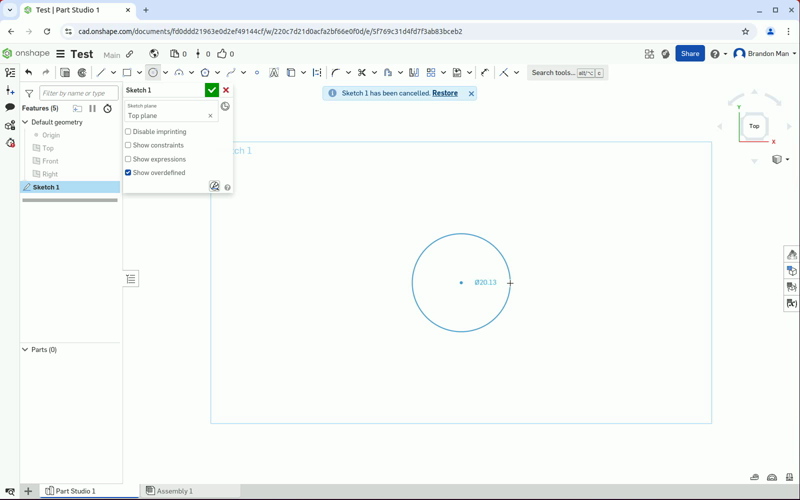
key(esc)
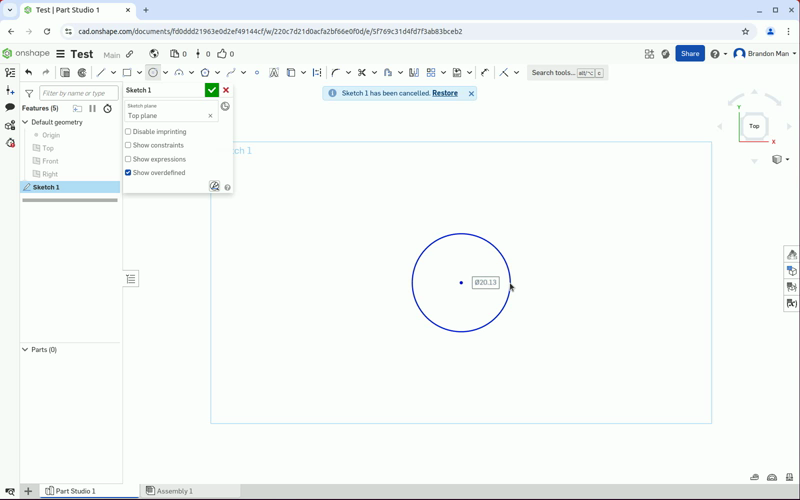
key(c)
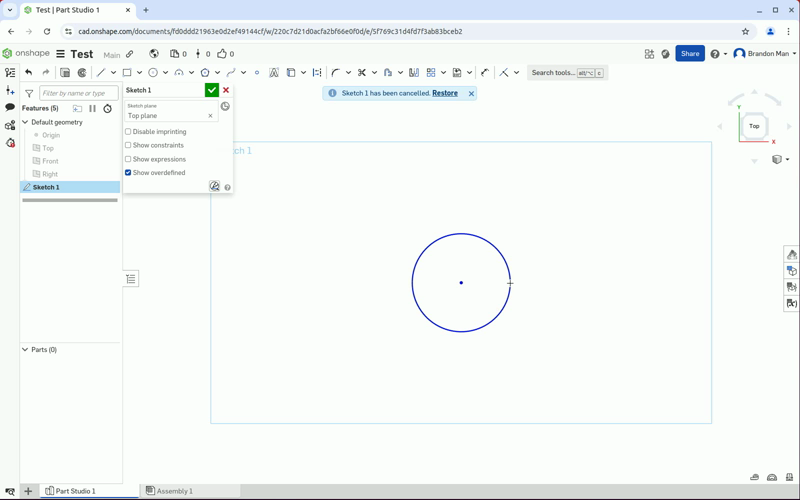
key_down(shift)
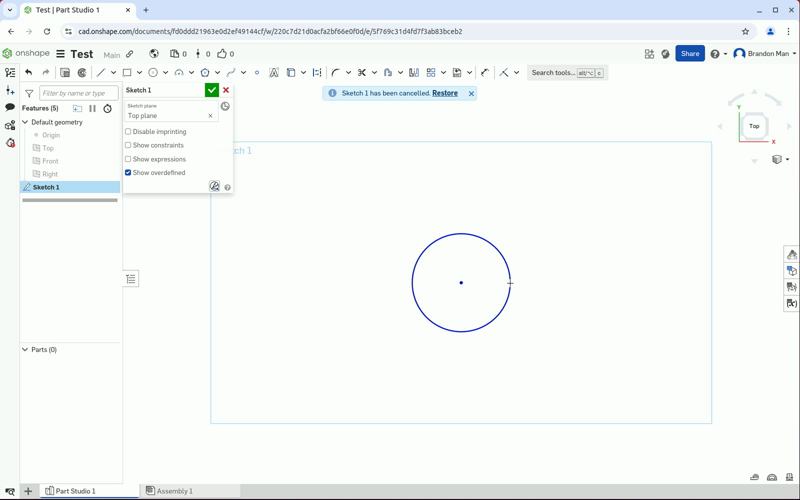
mouse_move(461, 282)
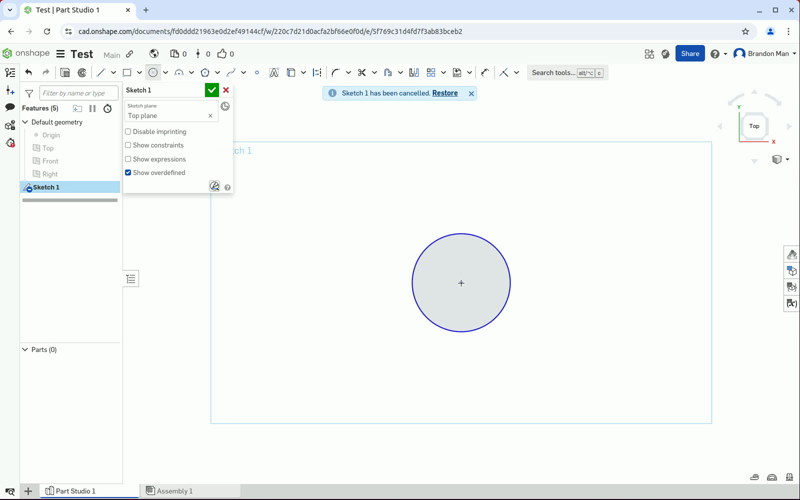
click(461, 282)
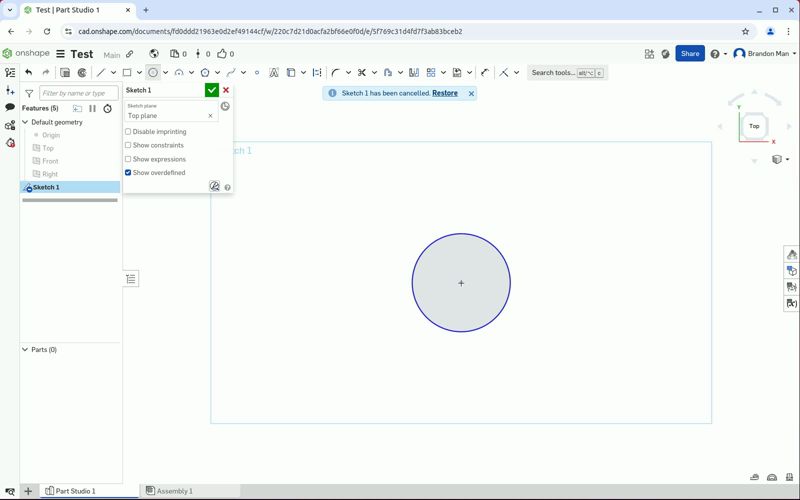
key_up(shift)
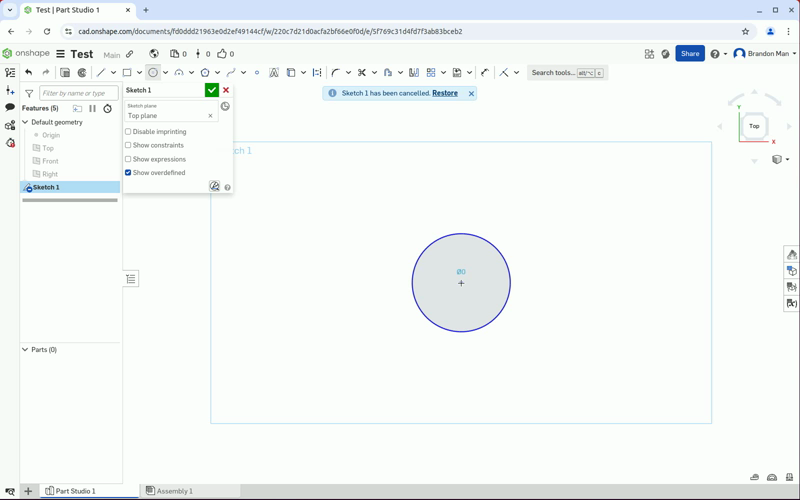
mouse_move(498, 282)
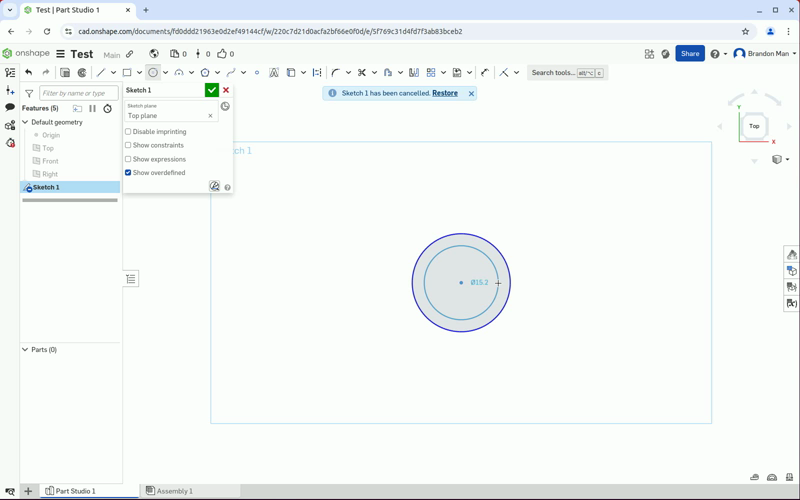
click(498, 282)
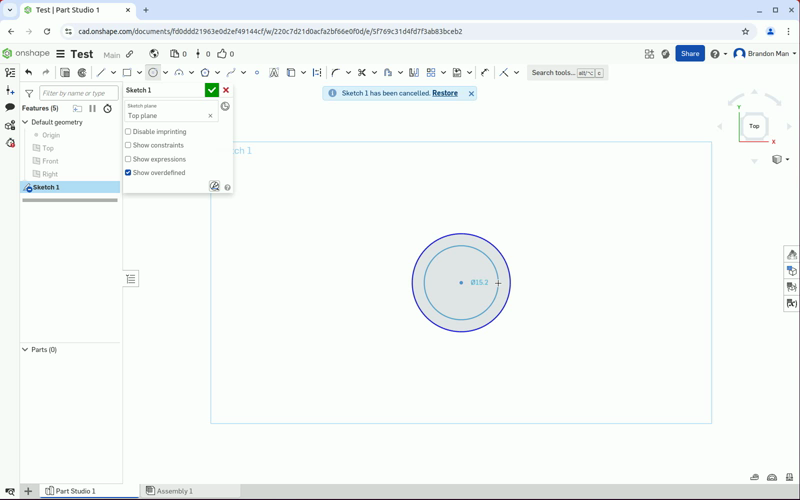
key(esc)
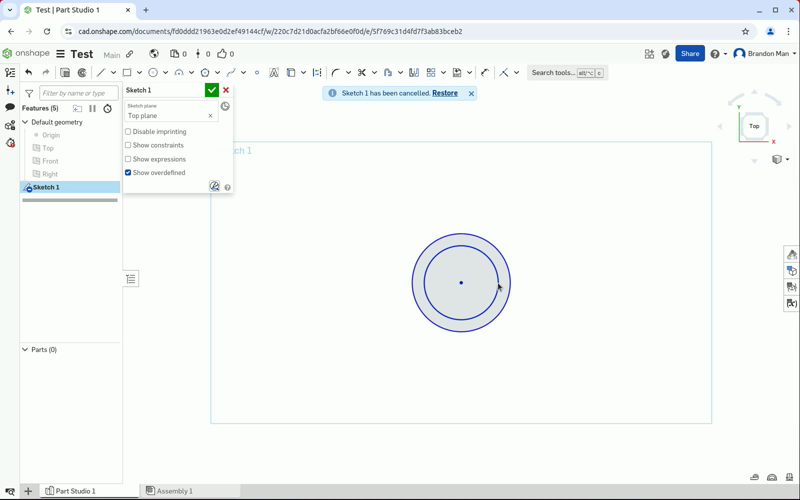
mouse_move(433, 253)
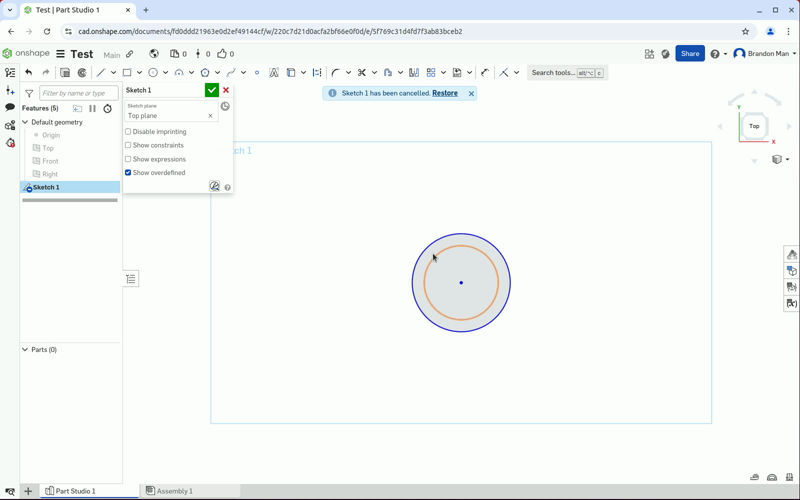
click(433, 253)
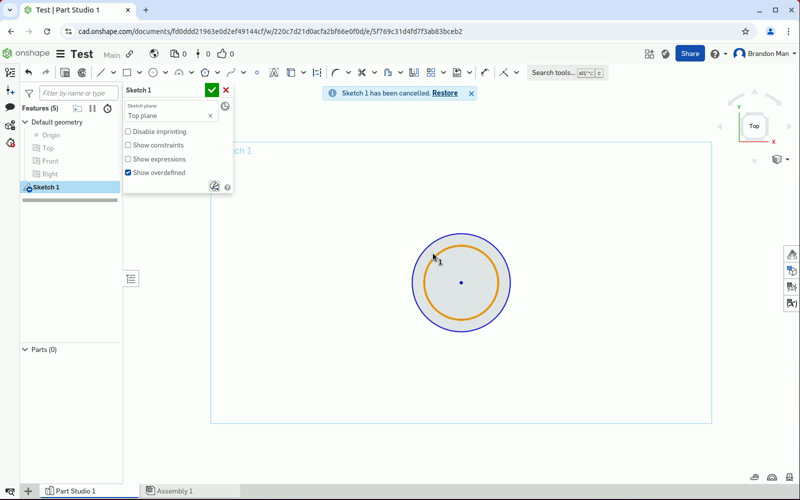
mouse_move(73, 352)
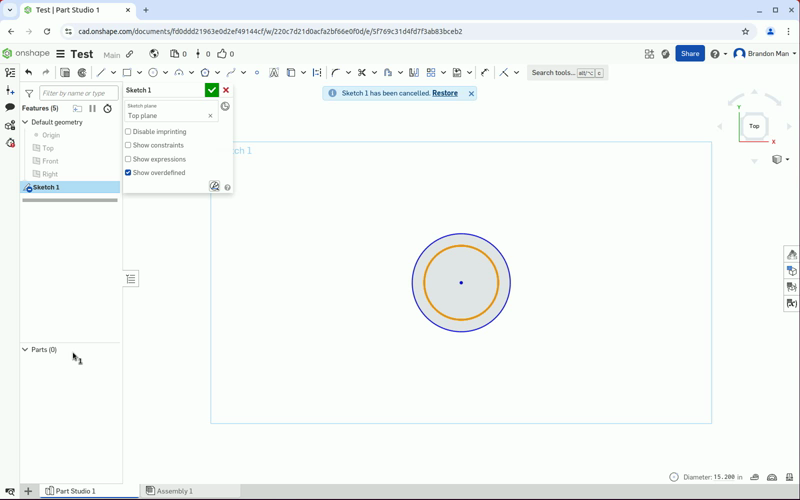
key(shift+y)
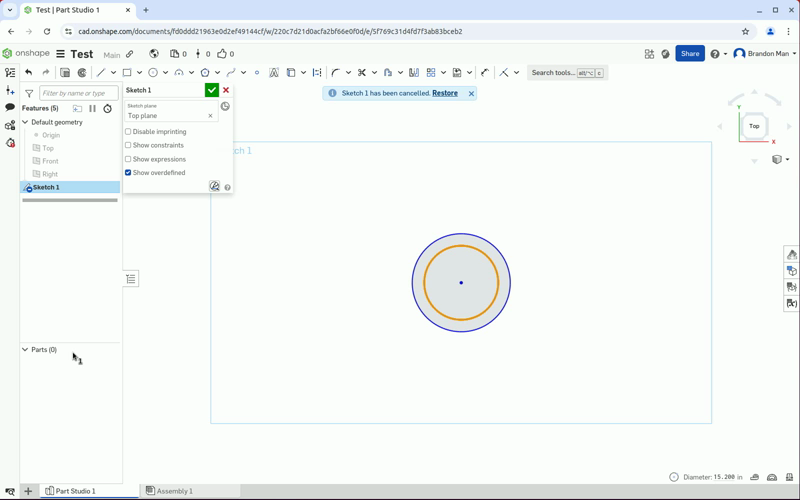
key(shift+e)
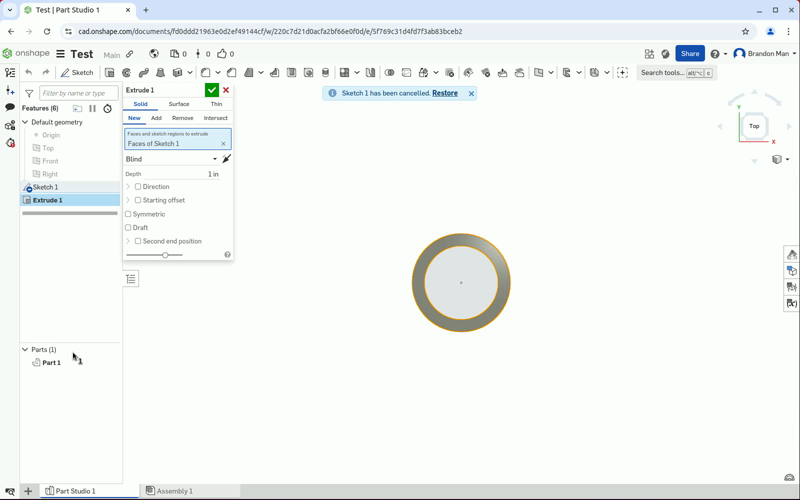
mouse_move(143, 106)
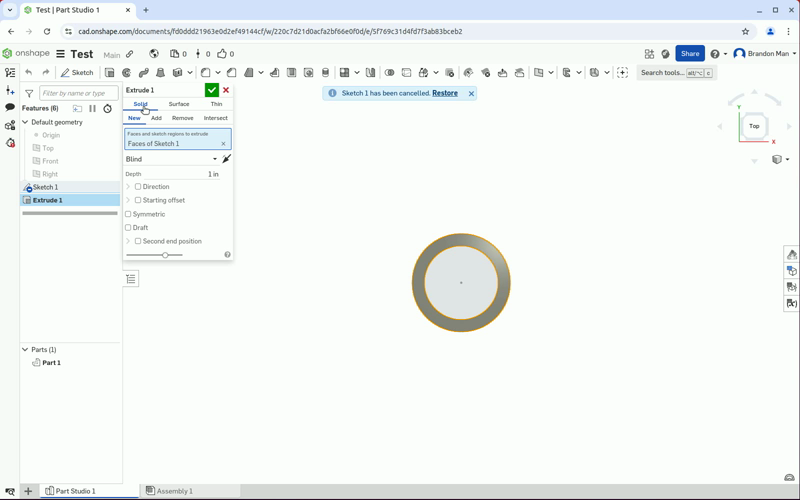
click(143, 106)
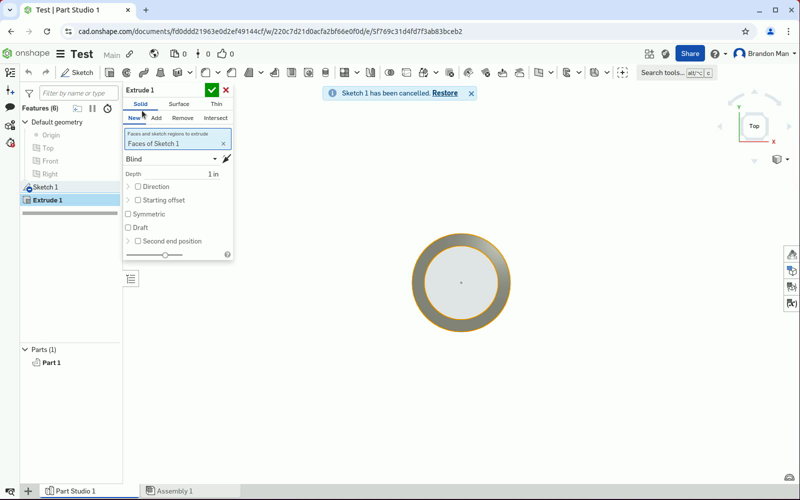
mouse_move(137, 120)
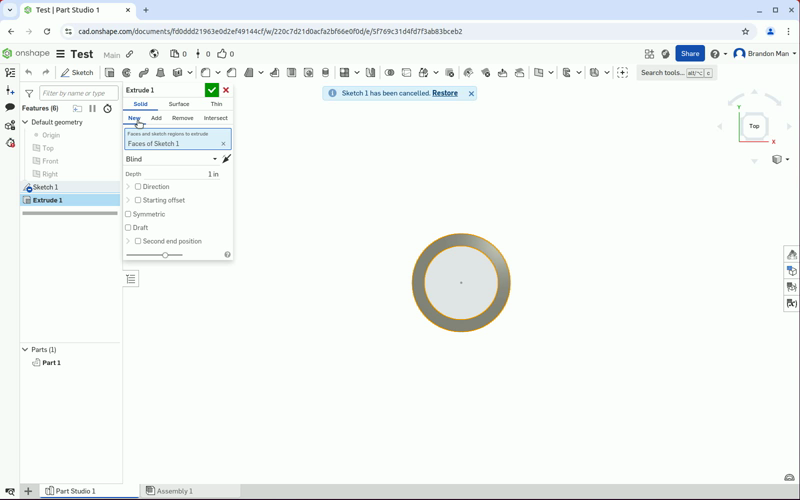
click(137, 120)
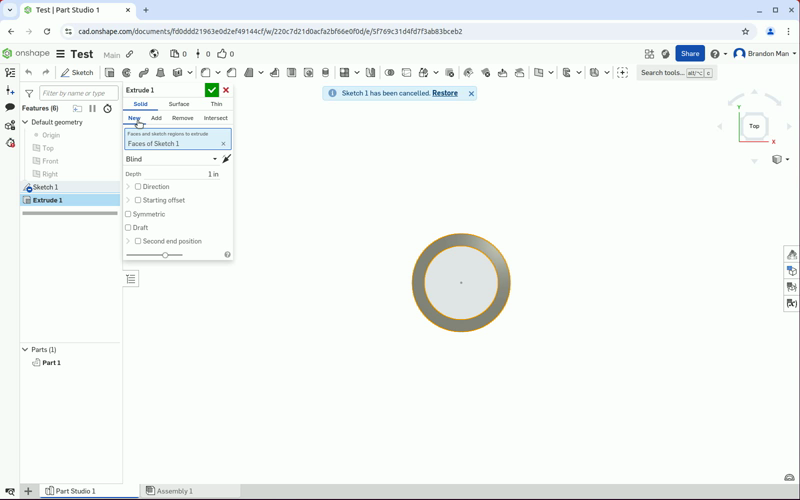
key(tab, 4)
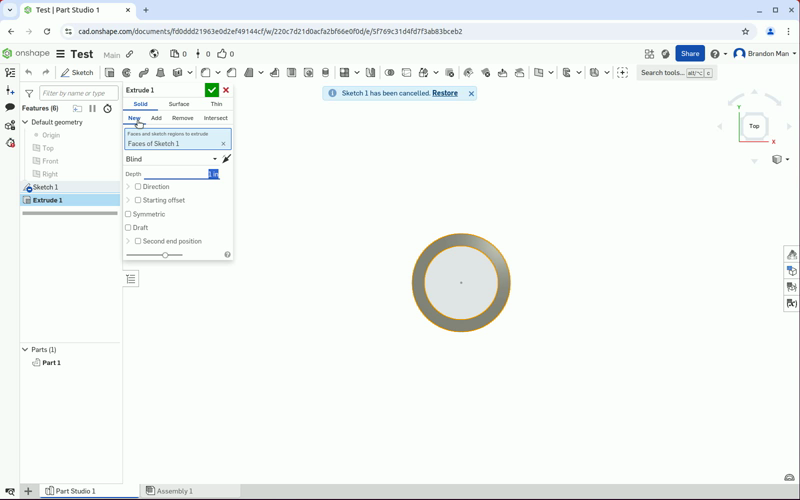
text(23.108)
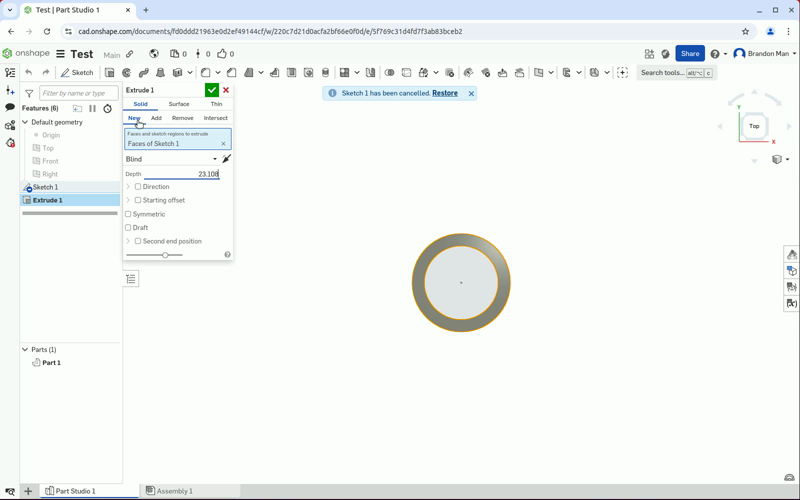
key(enter)
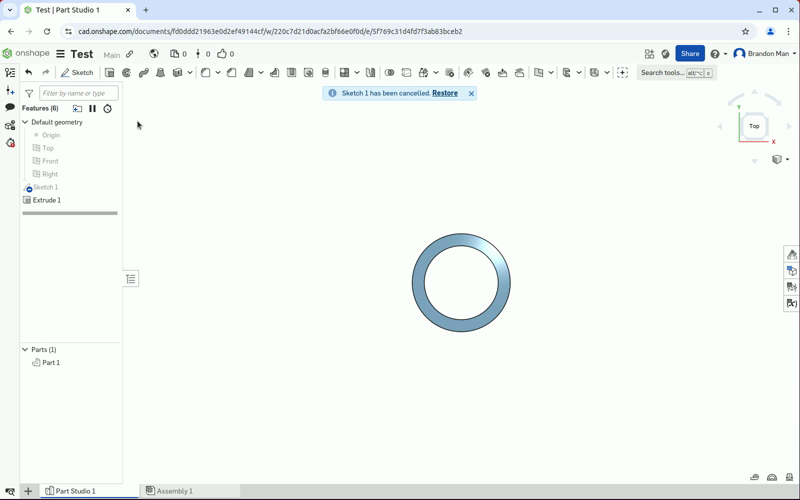
key(shift+h)
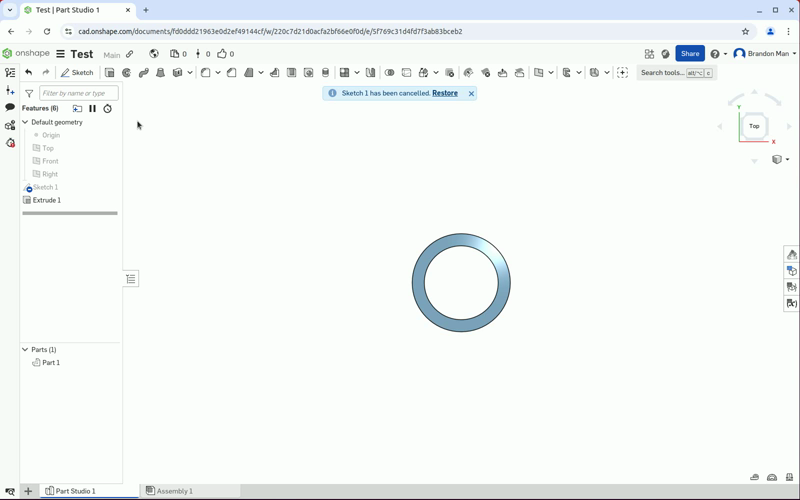
key(shift+h)
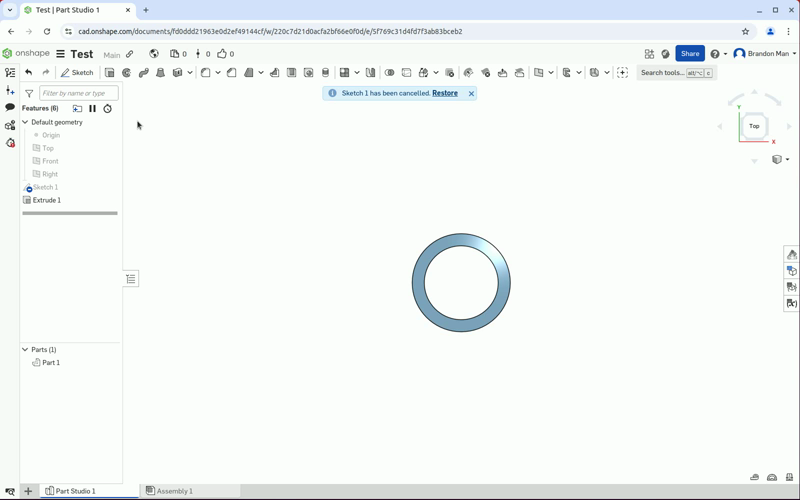
mouse_move(73, 189)
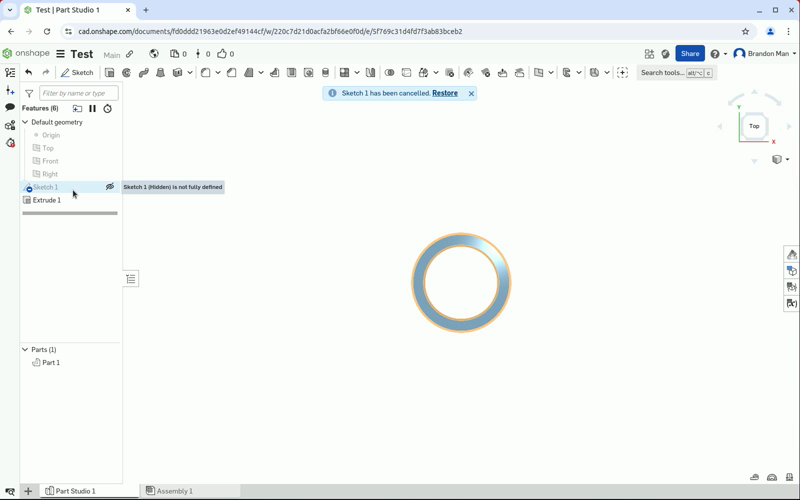
click(73, 189)
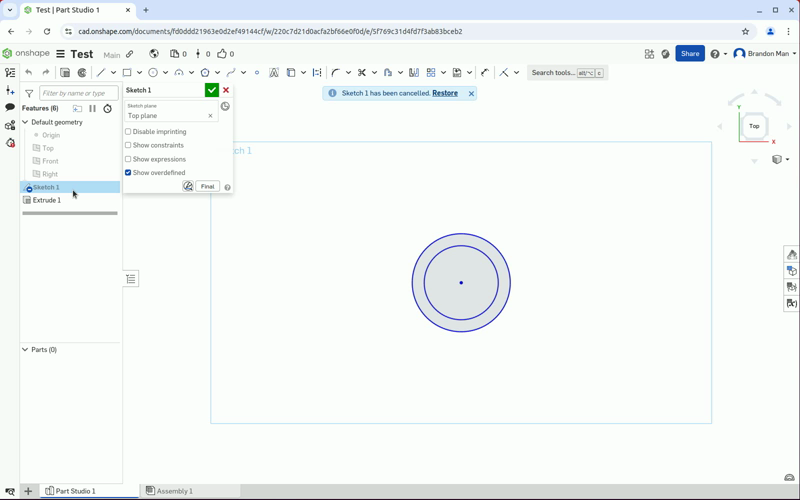
mouse_move(229, 92)
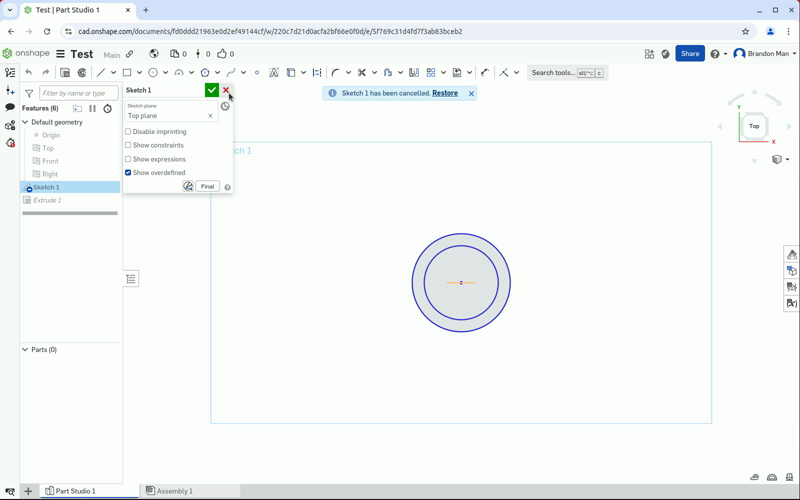
click(229, 92)
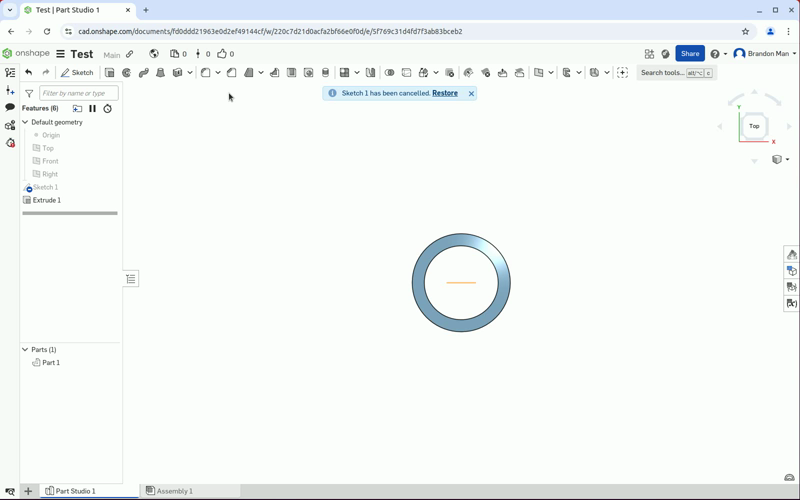
mouse_move(541, 75)
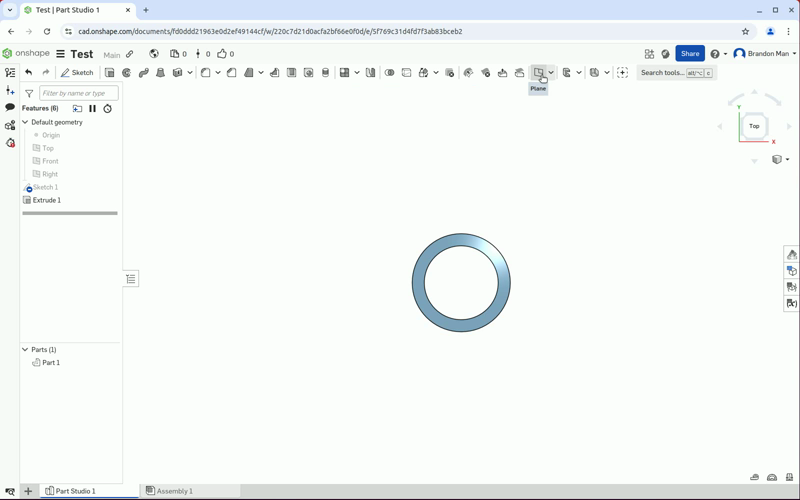
click(541, 75)
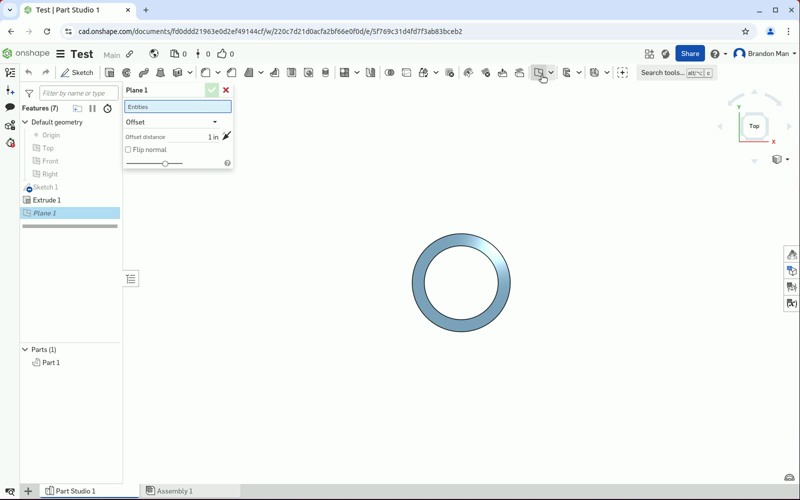
mouse_move(73, 150)
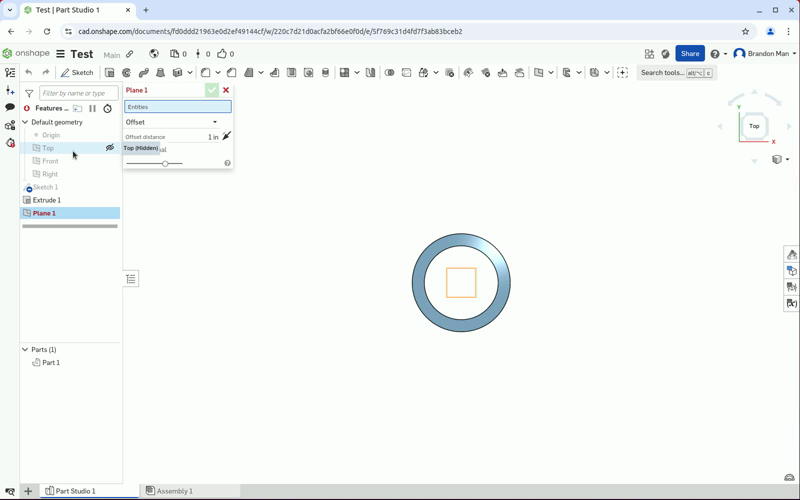
click(73, 150)
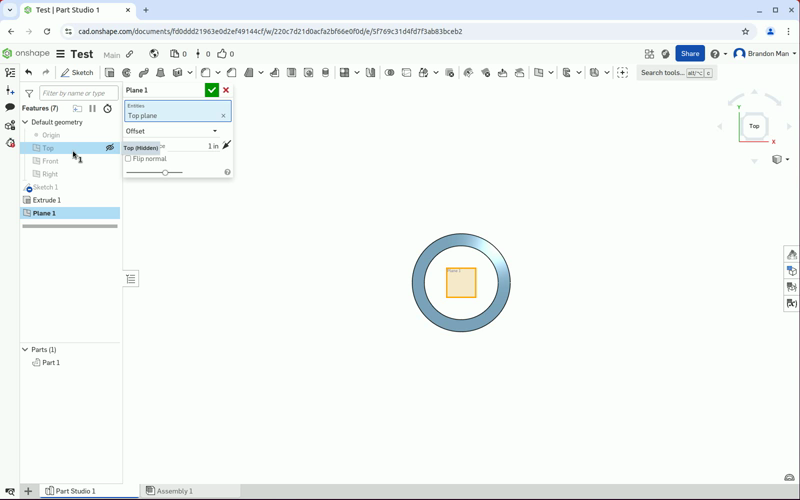
key(tab, 2)
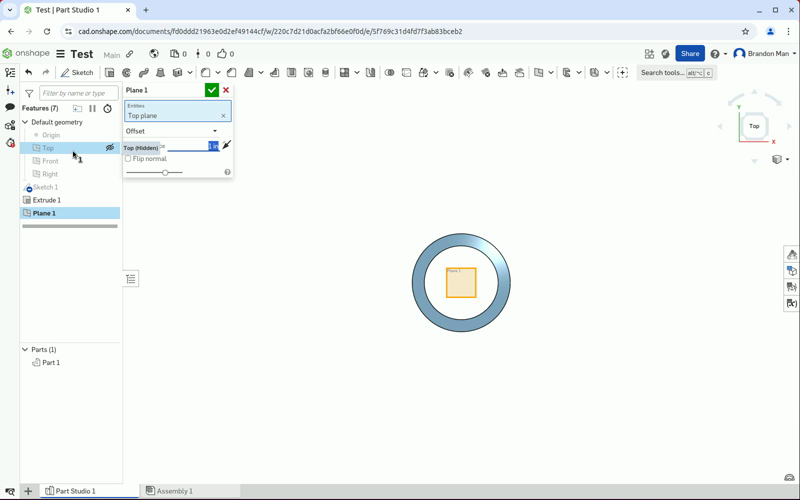
text(23.108)
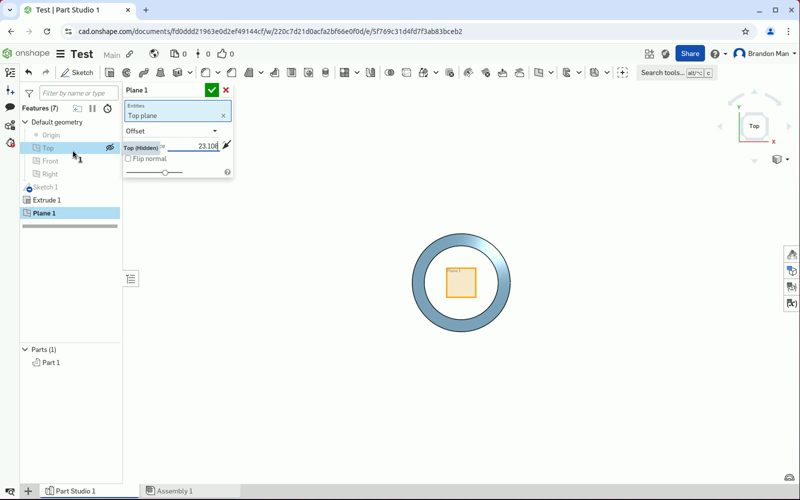
key(enter, 2)
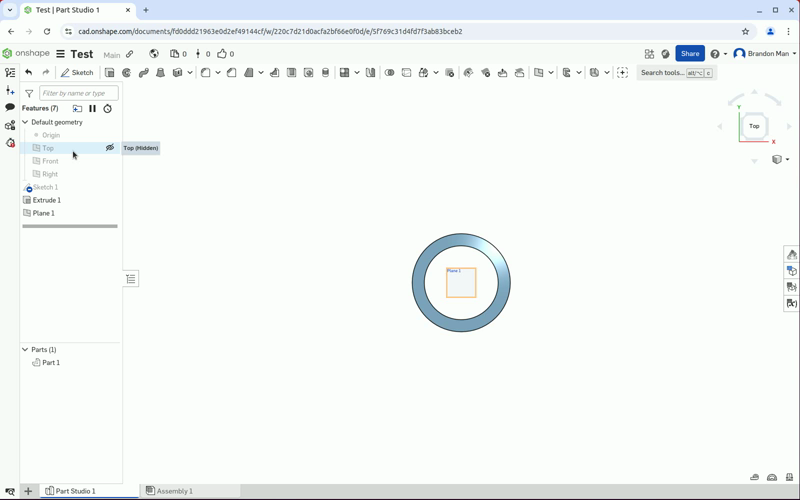
key(shift+s)
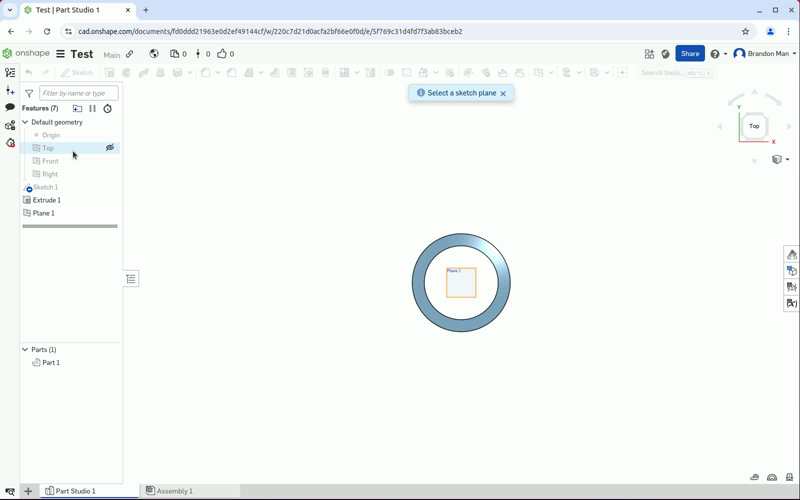
mouse_move(73, 215)
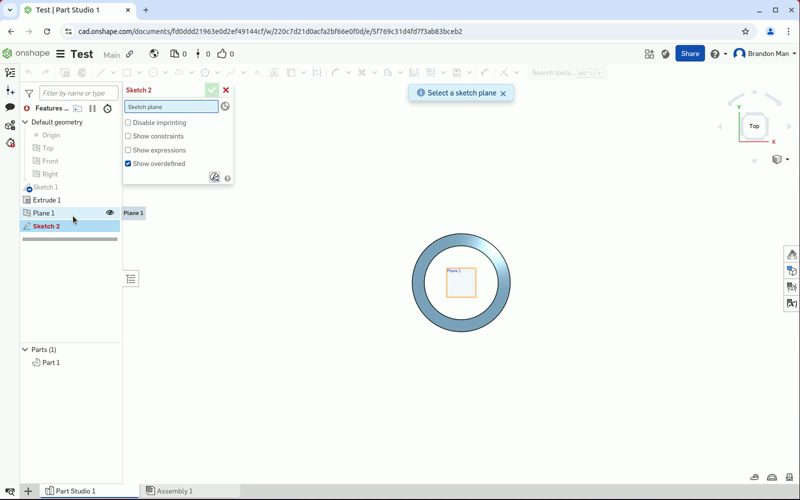
click(73, 215)
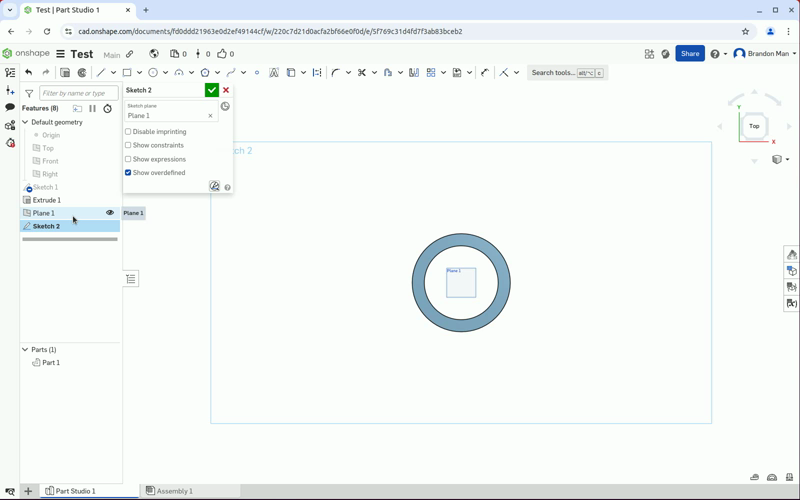
mouse_move(73, 352)
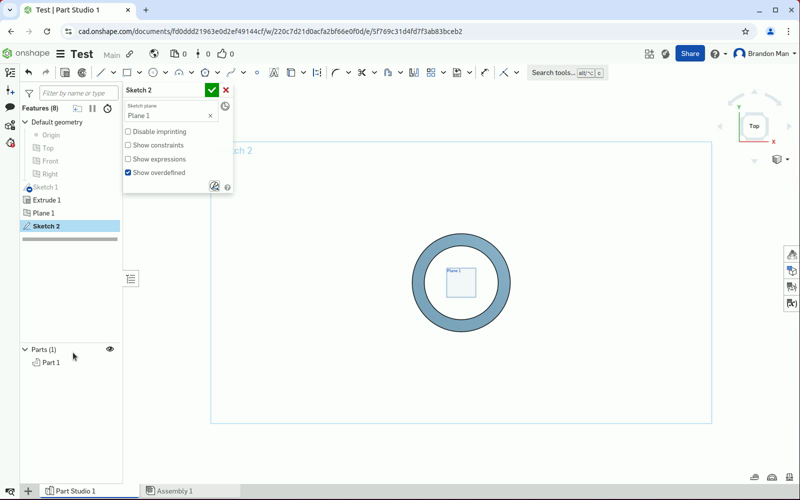
key(y)
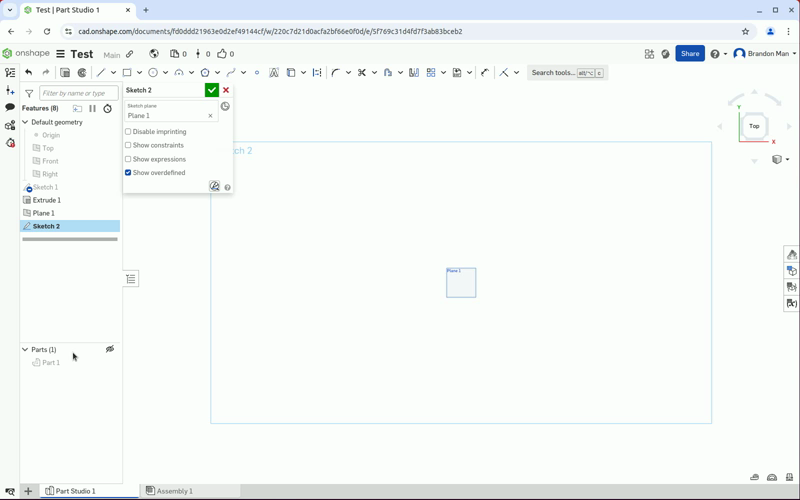
key(l)
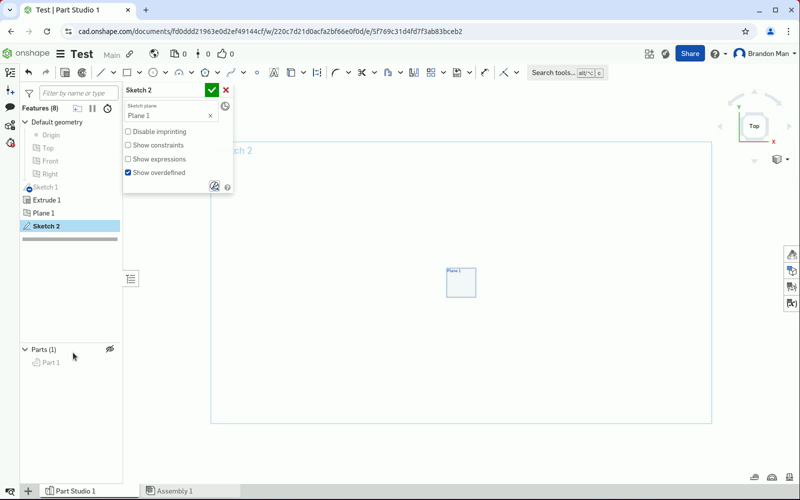
key_down(shift)
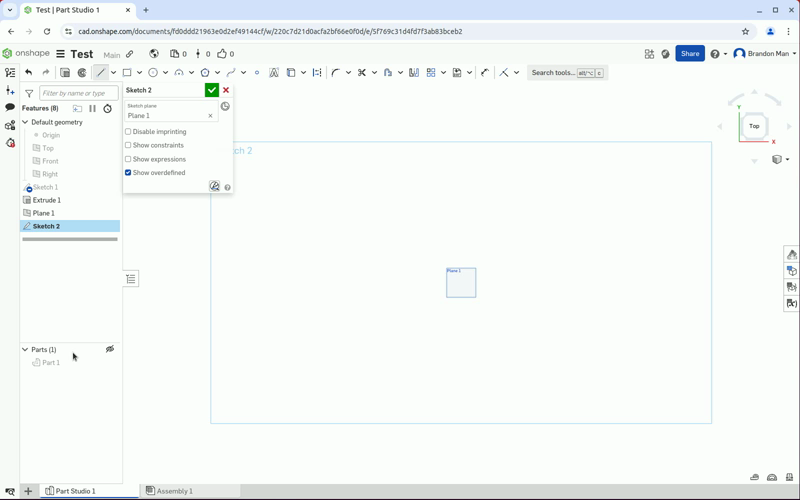
mouse_move(418, 306)
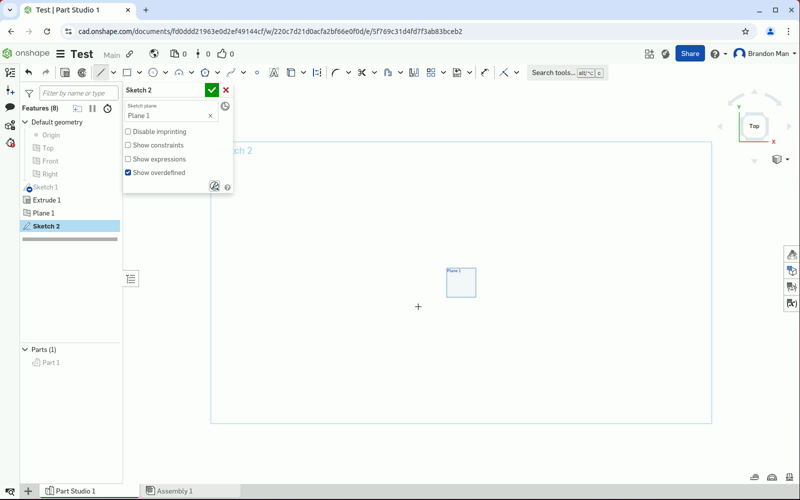
click(418, 306)
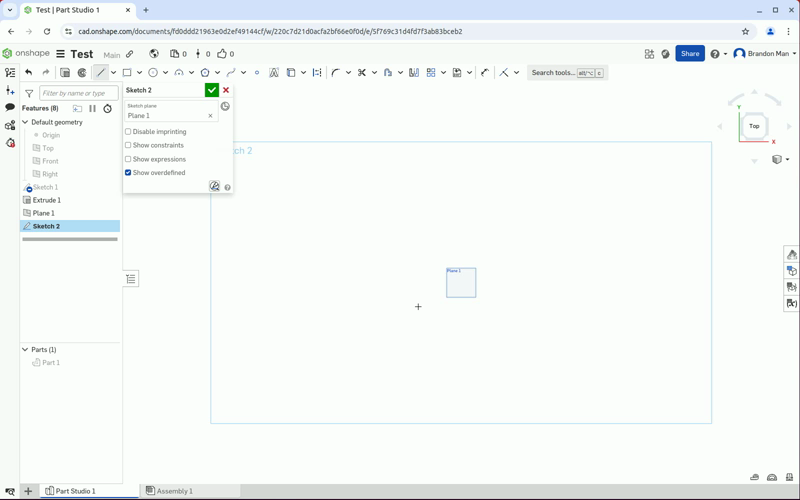
key_up(shift)
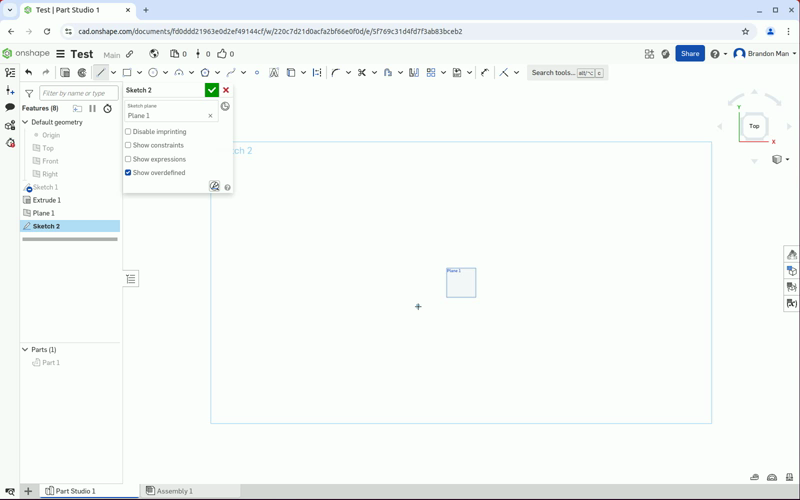
key_down(shift)
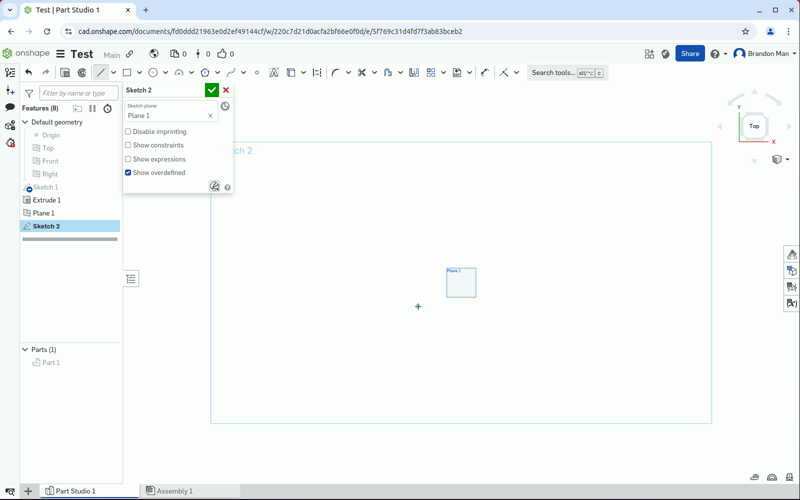
mouse_move(448, 306)
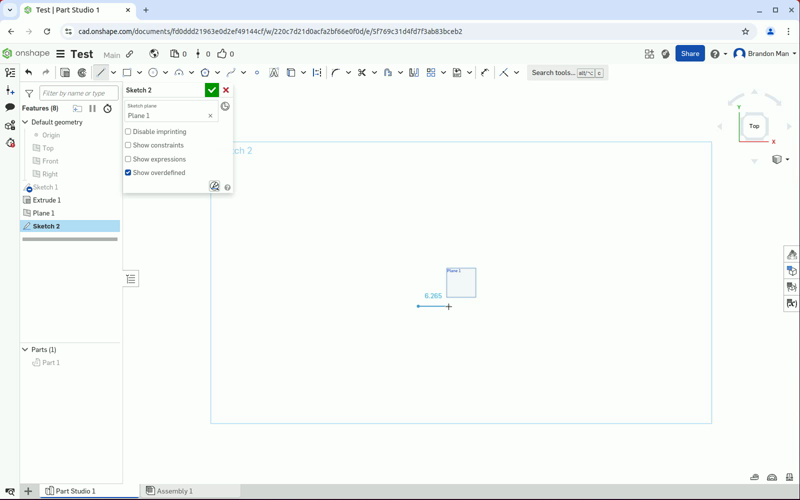
mouse_move(418, 258)
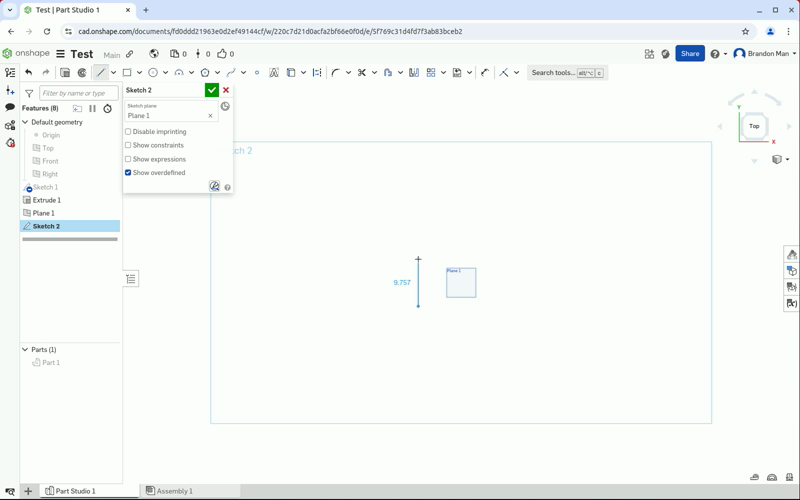
click(418, 258)
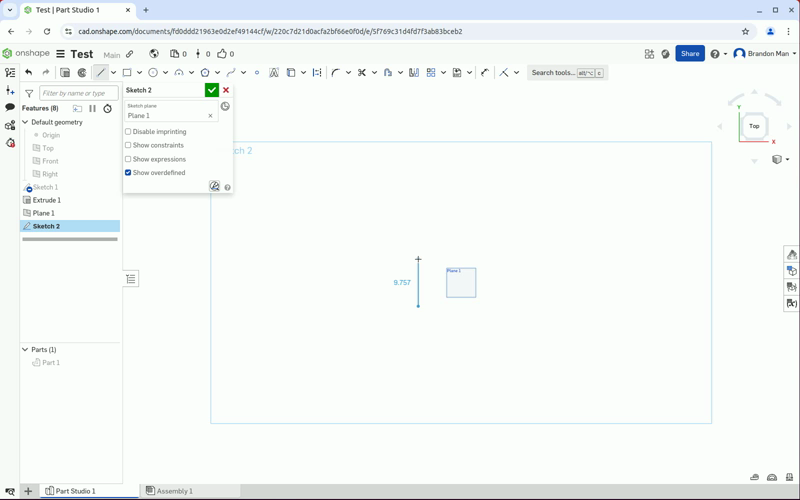
key_up(shift)
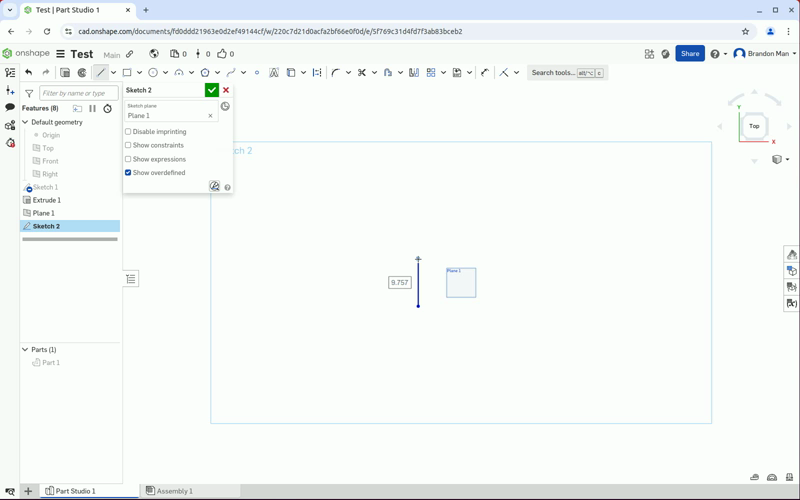
key(esc)
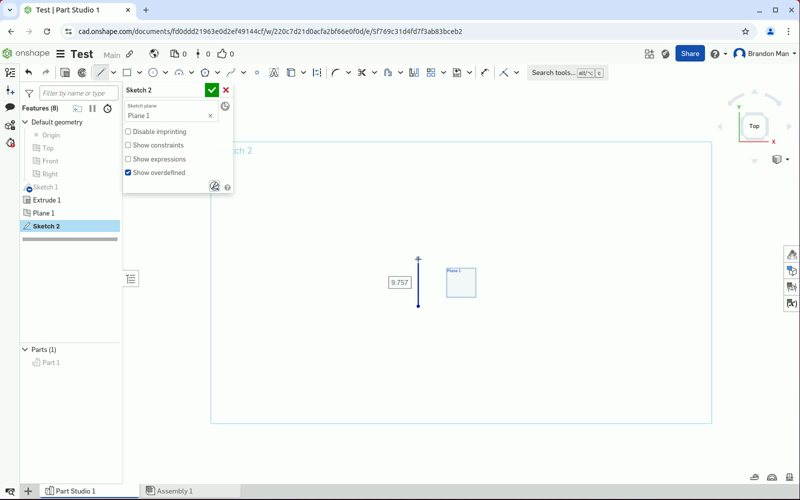
key(a)
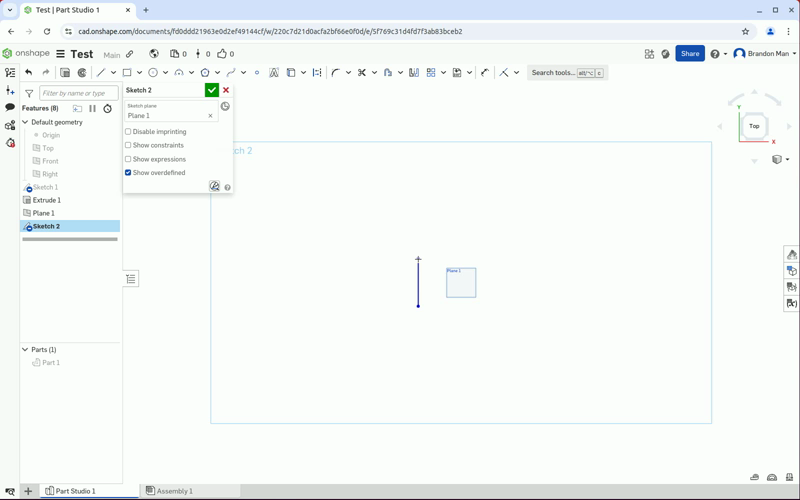
mouse_move(418, 258)
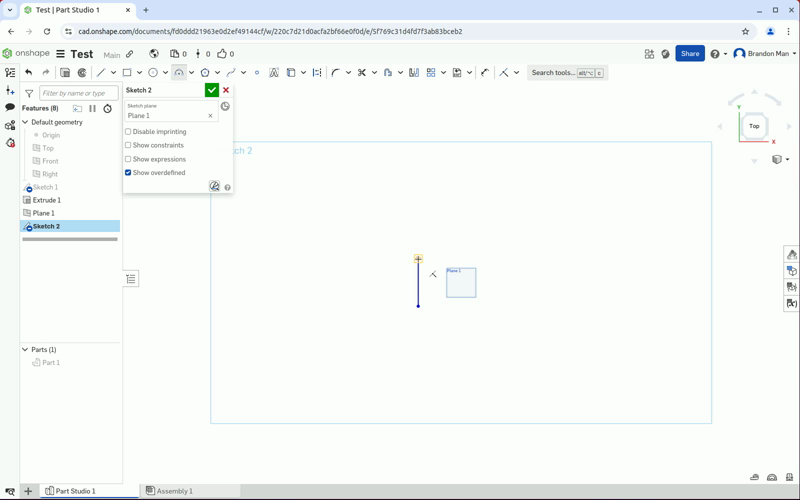
click(418, 258)
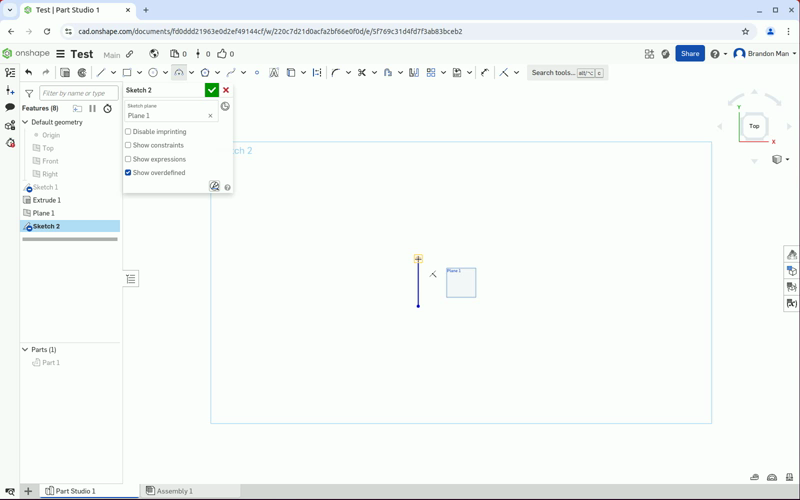
mouse_move(418, 306)
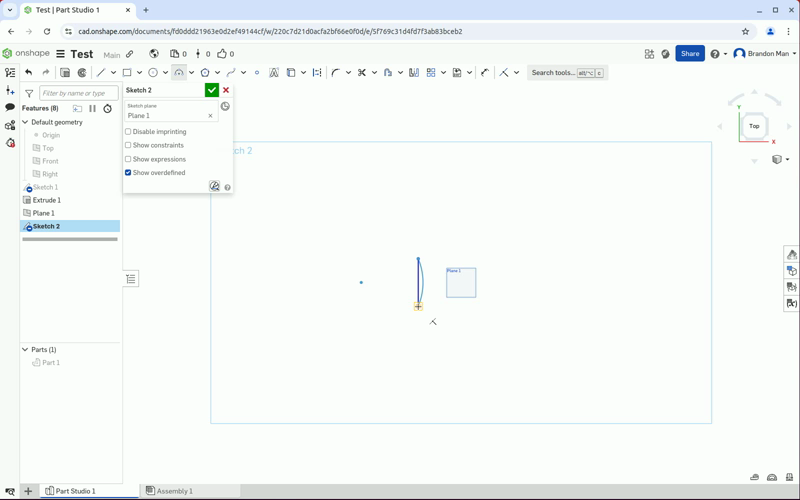
click(418, 306)
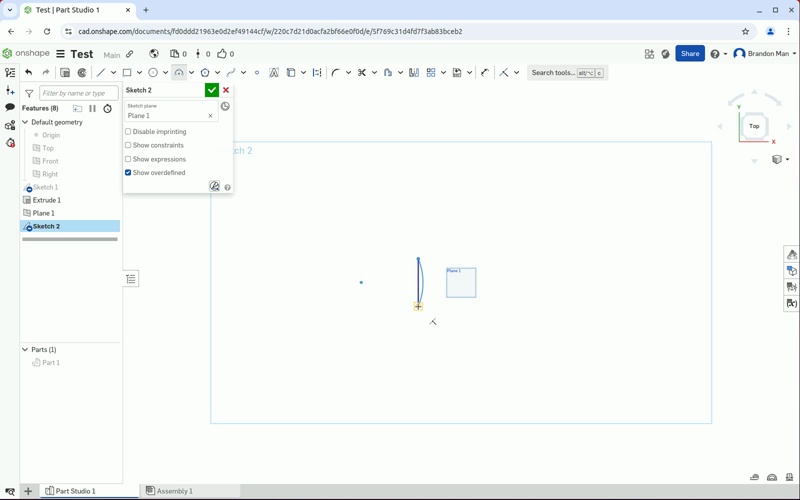
key_down(shift)
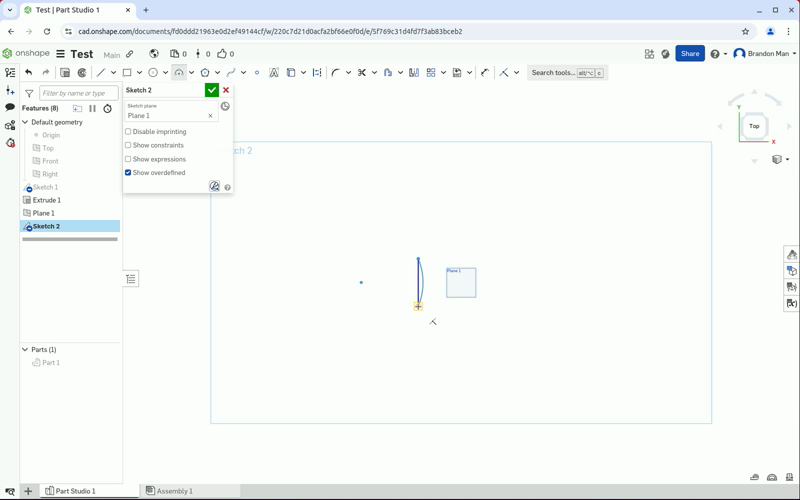
mouse_move(412, 282)
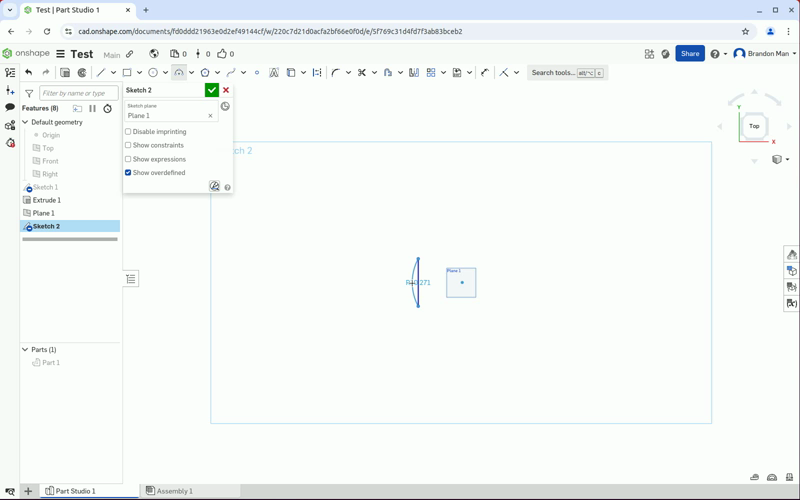
click(412, 282)
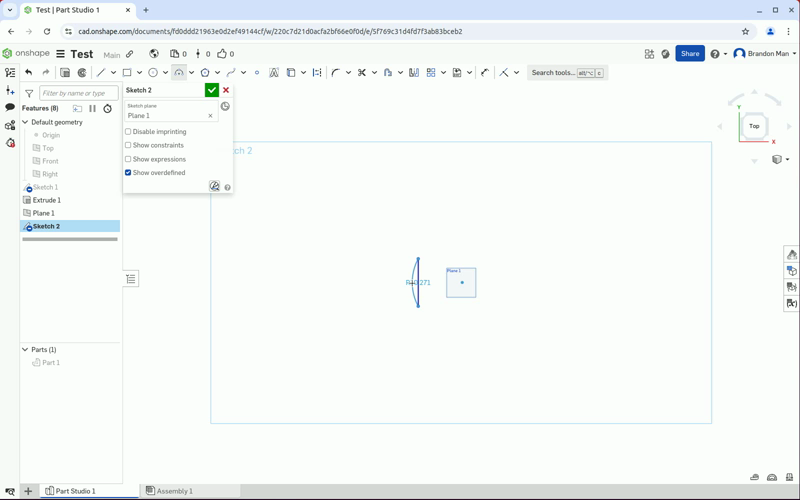
key_up(shift)
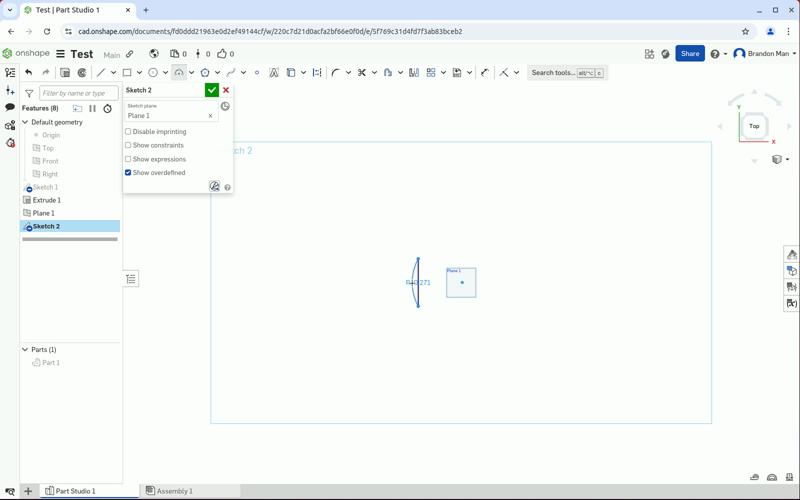
key(esc)
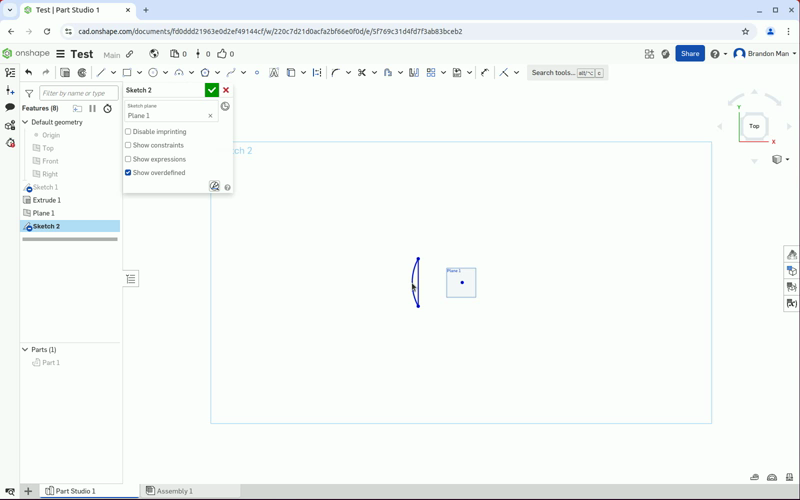
mouse_move(416, 284)
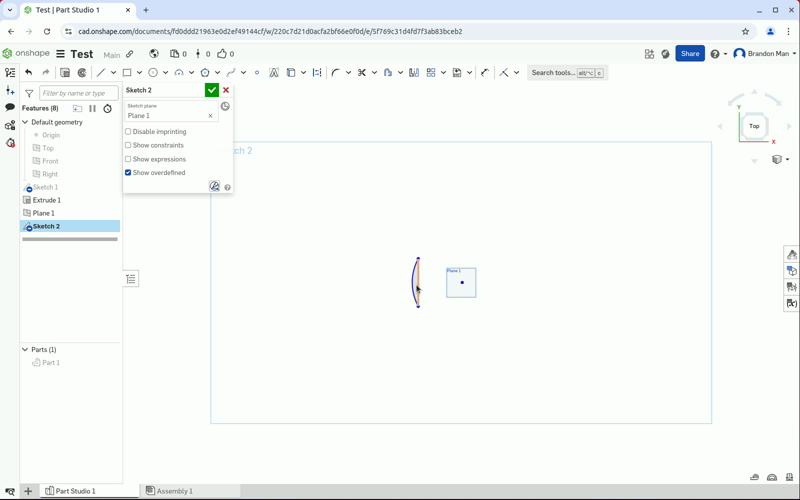
scroll(6)
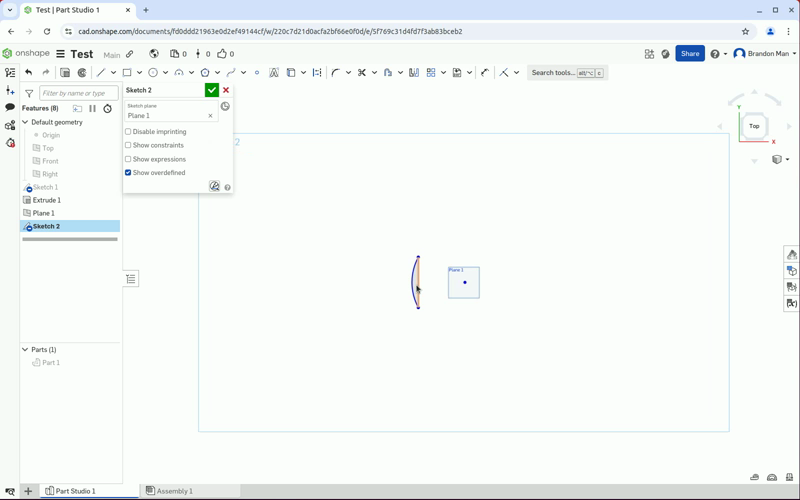
scroll(6)
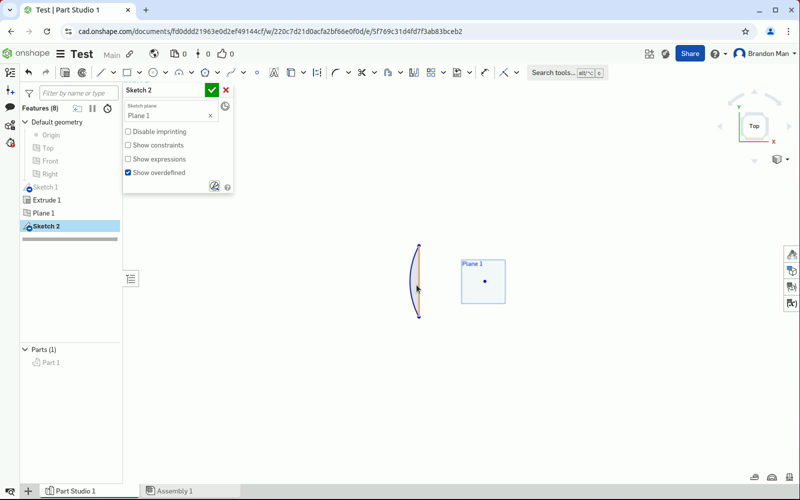
scroll(6)
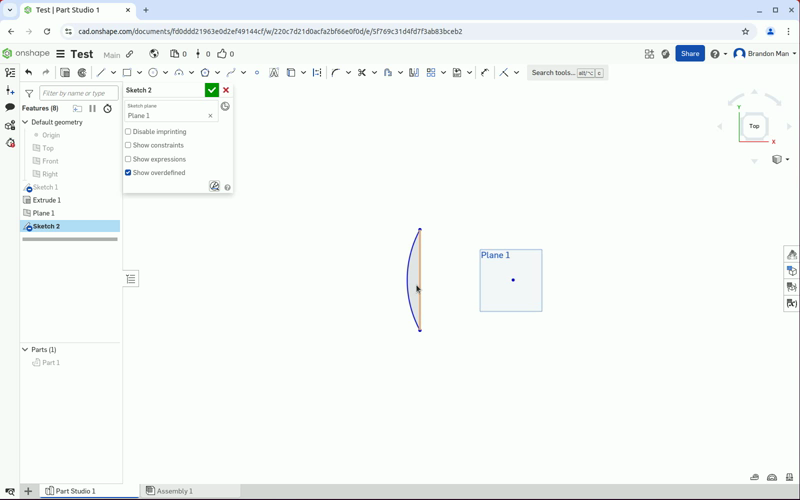
scroll(6)
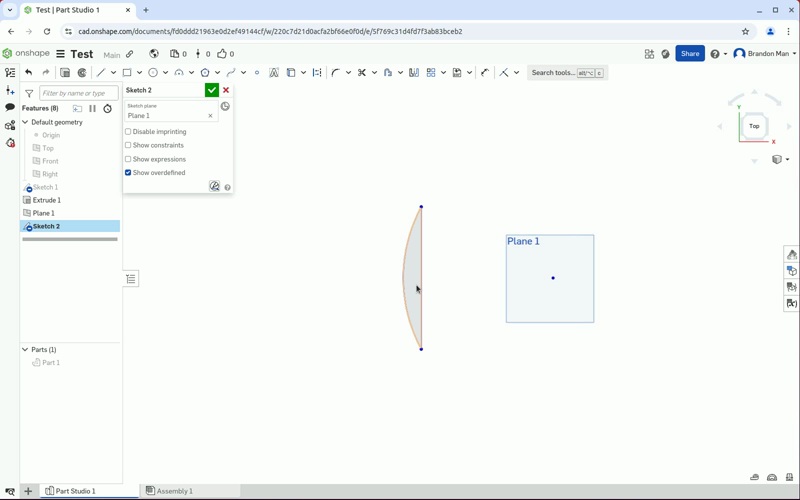
scroll(6)
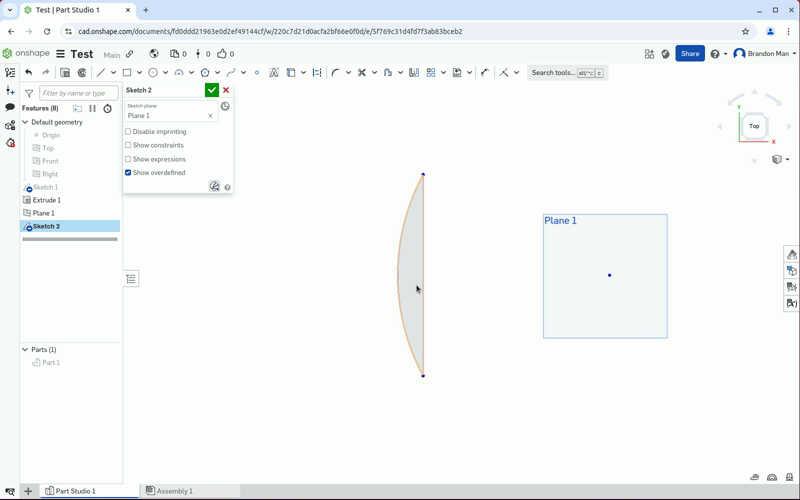
scroll(6)
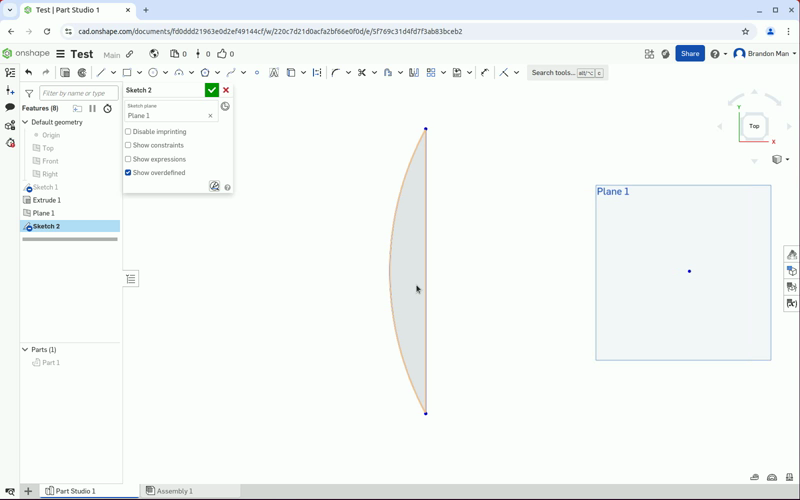
scroll(6)
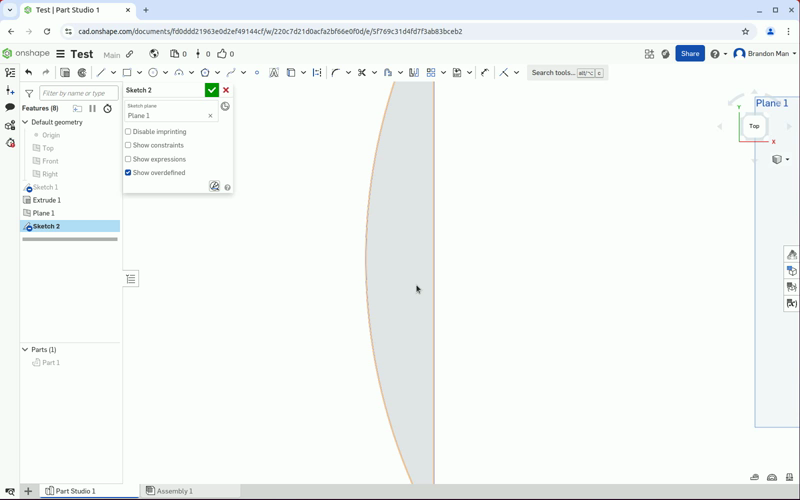
click(416, 284)
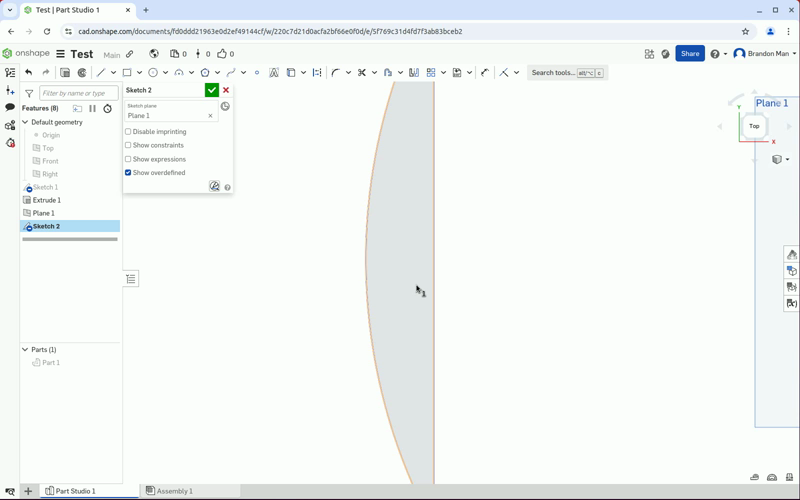
scroll(-6)
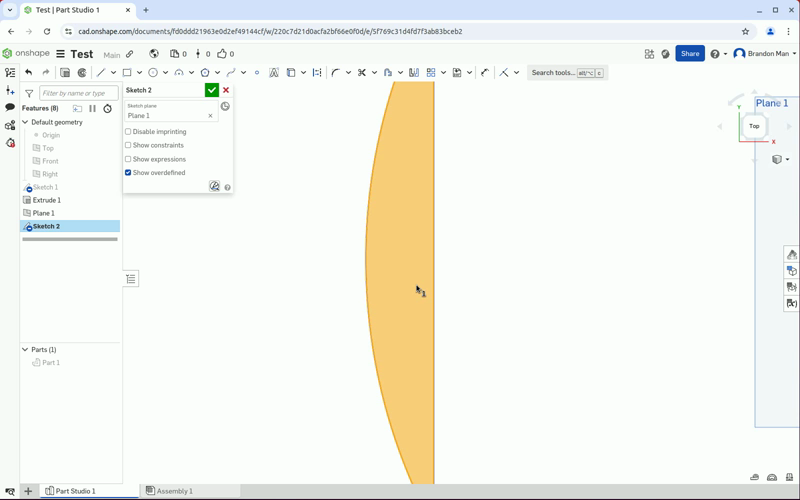
scroll(-6)
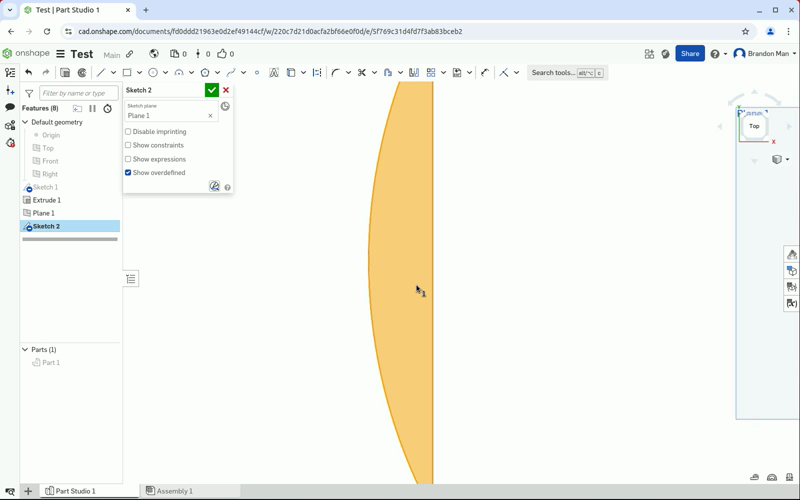
scroll(-6)
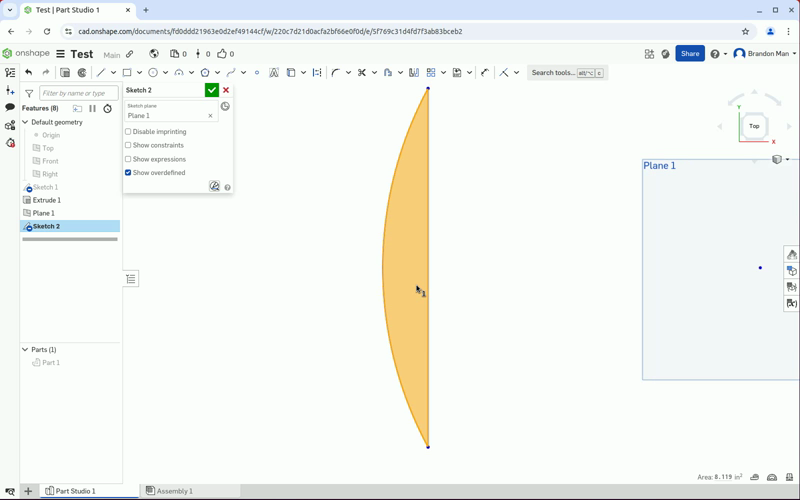
scroll(-6)
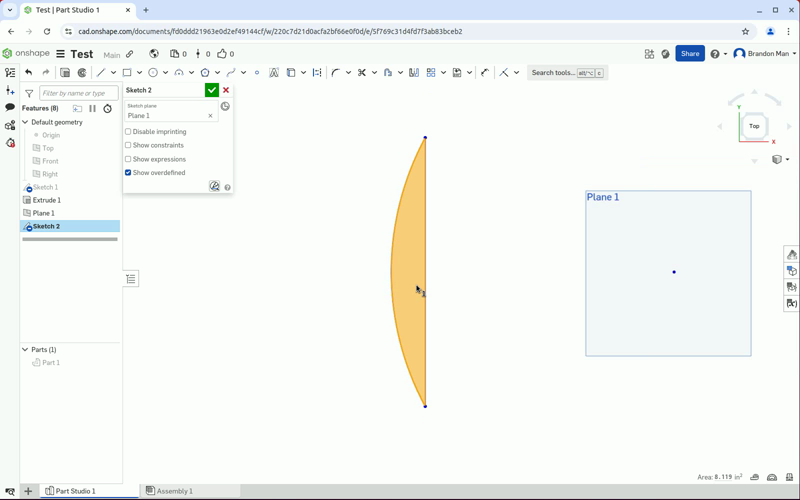
scroll(-6)
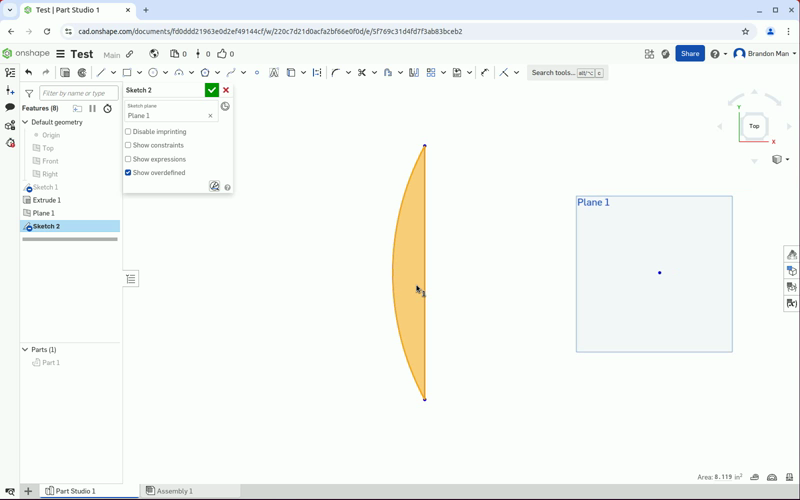
scroll(-6)
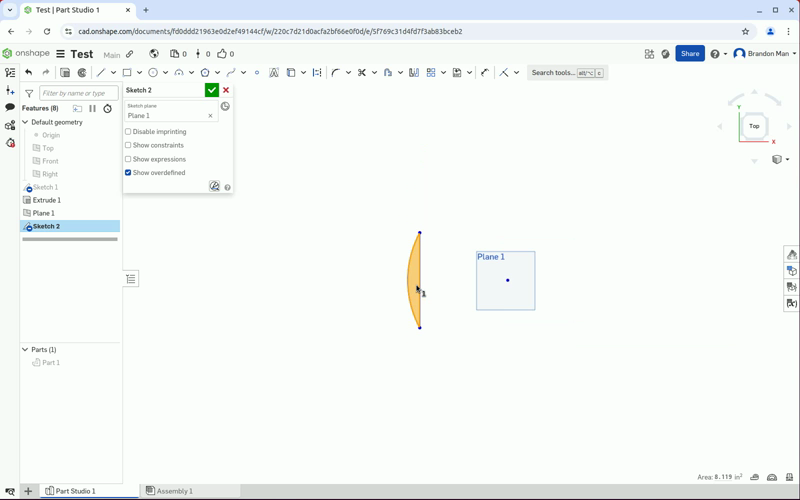
scroll(-6)
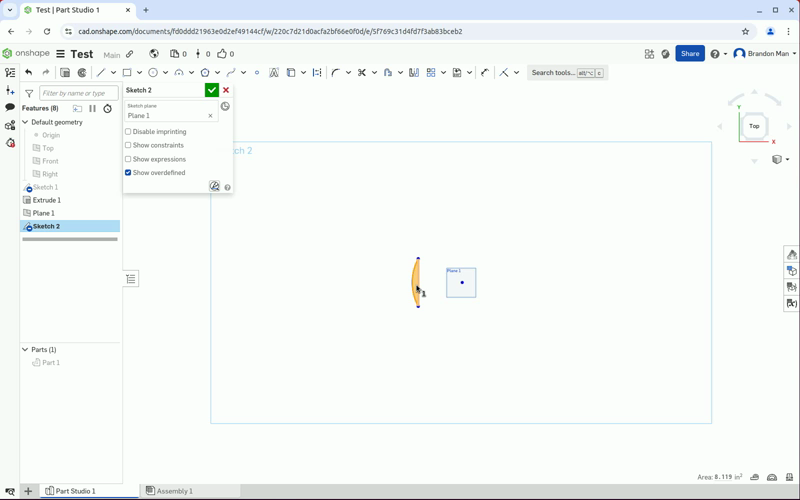
mouse_move(73, 352)
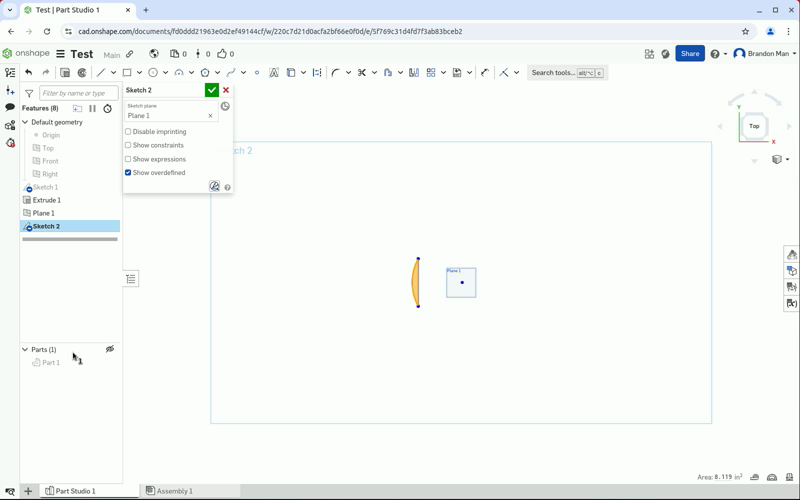
key(shift+y)
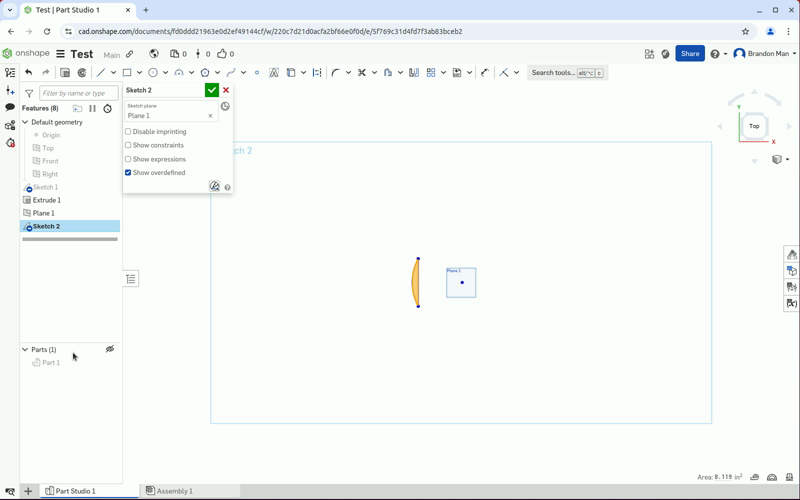
key(shift+e)
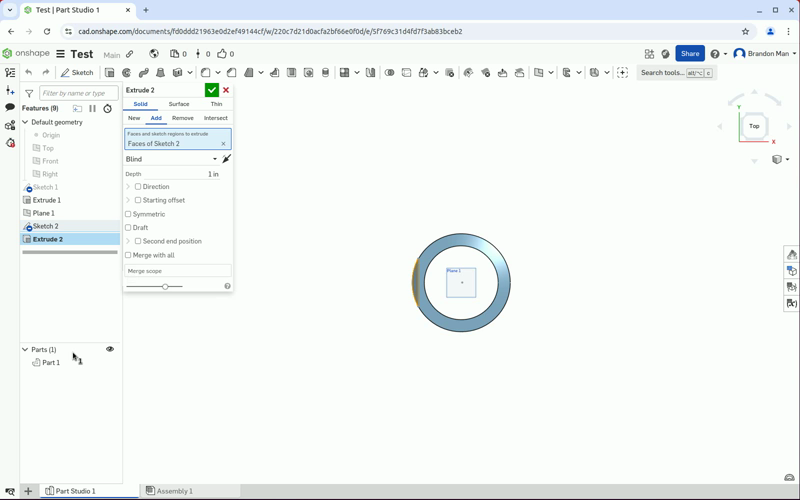
mouse_move(143, 106)
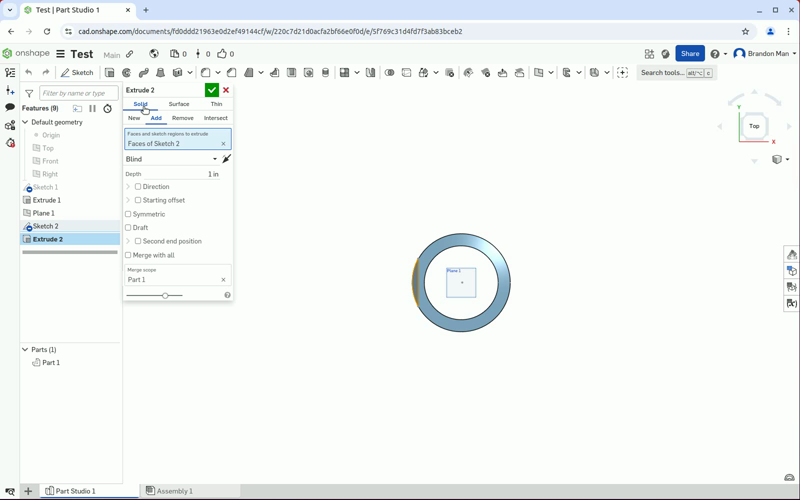
click(143, 106)
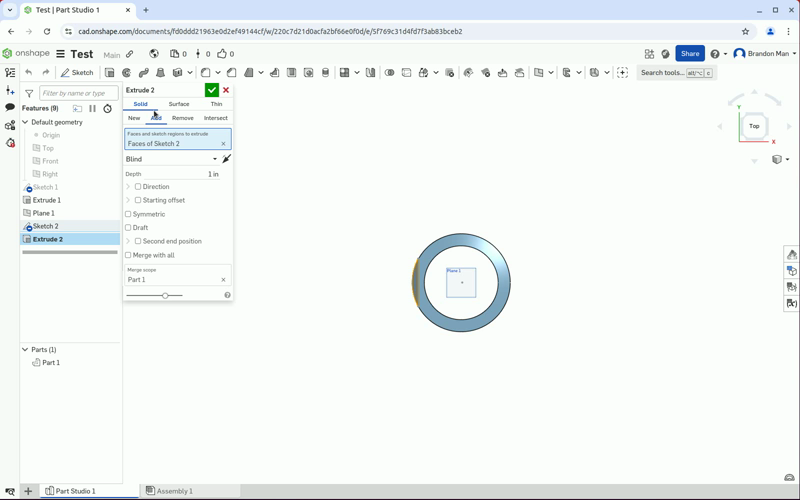
mouse_move(186, 120)
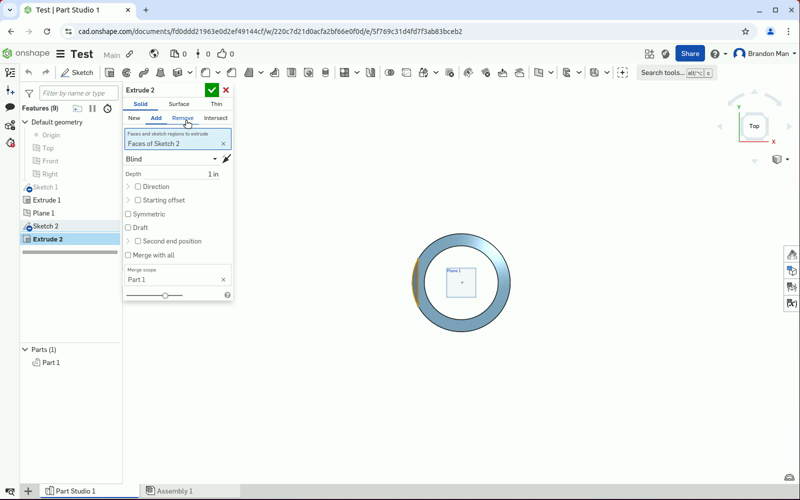
click(186, 120)
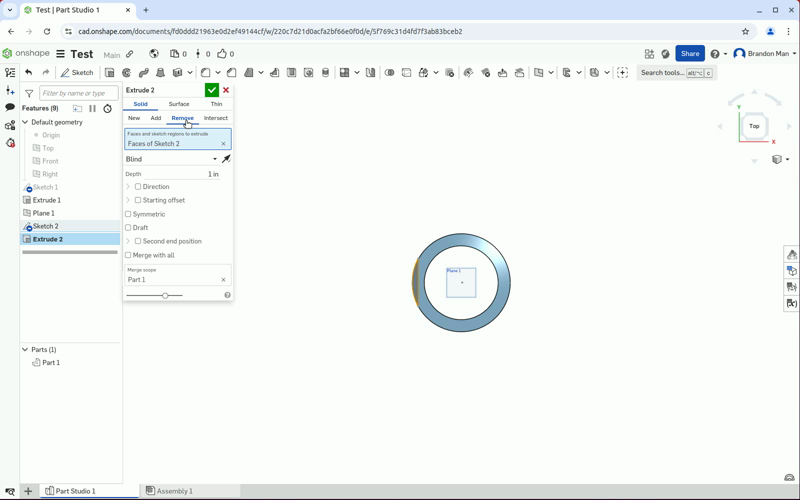
key(tab, 4)
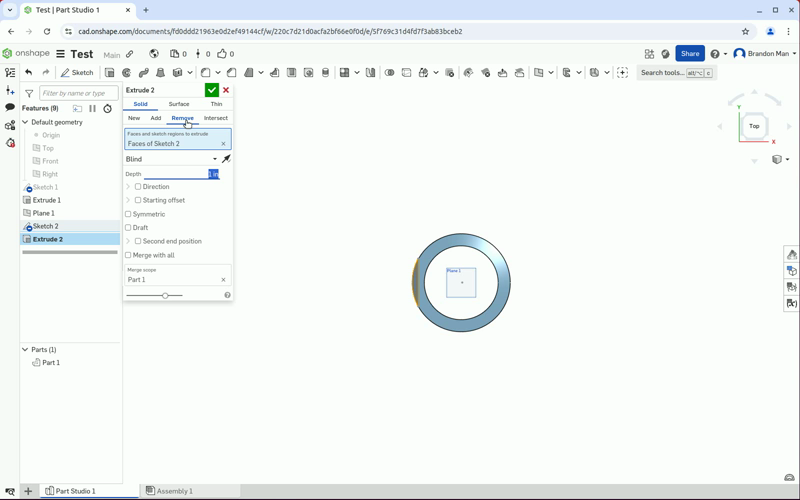
text(17.572)
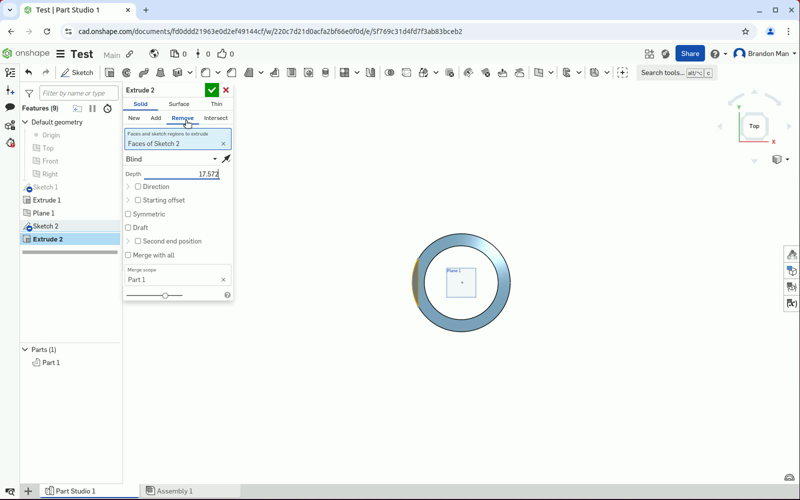
key(tab, 6)
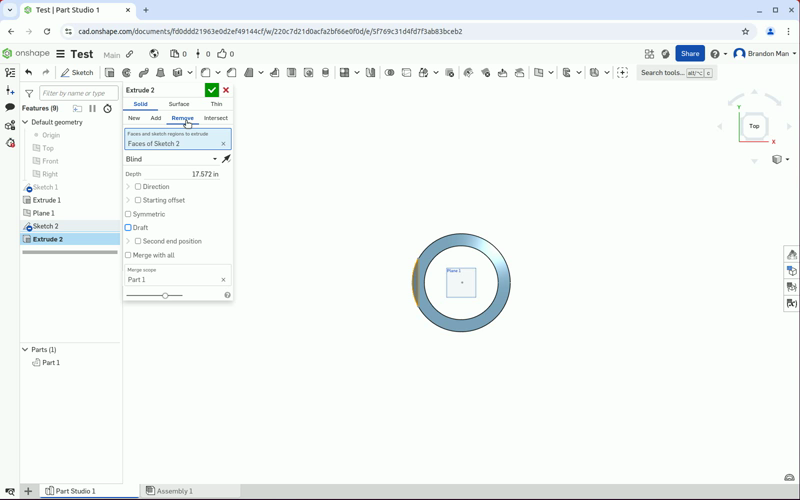
key(space)
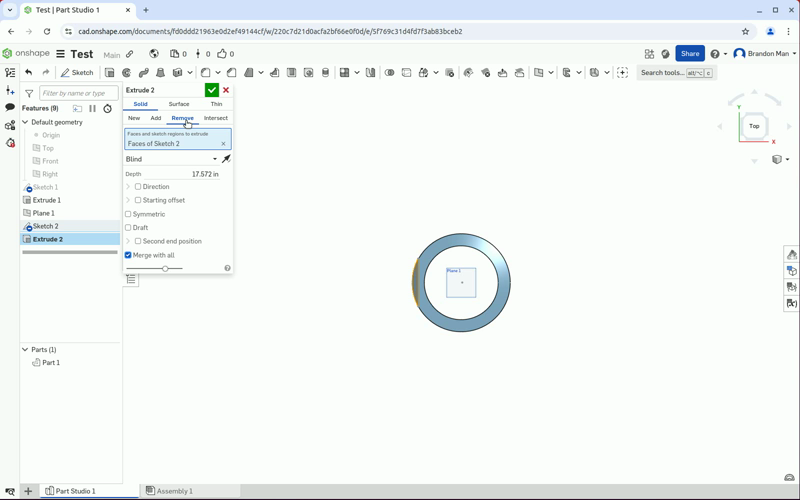
key(enter)
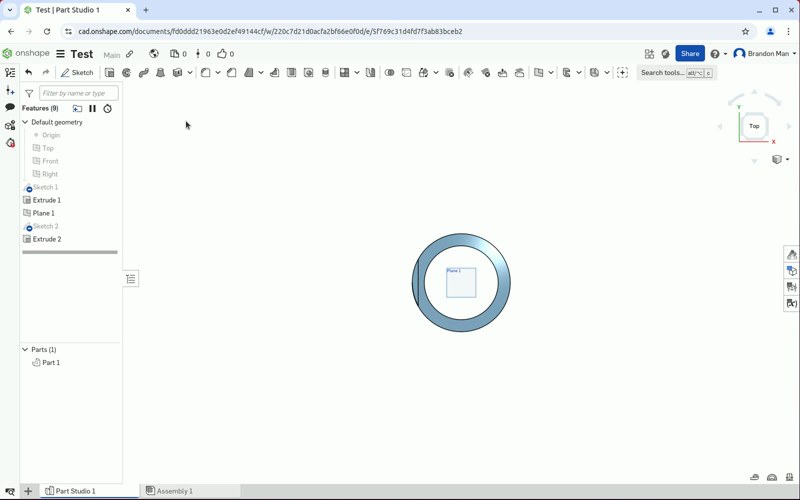
key(shift+h)
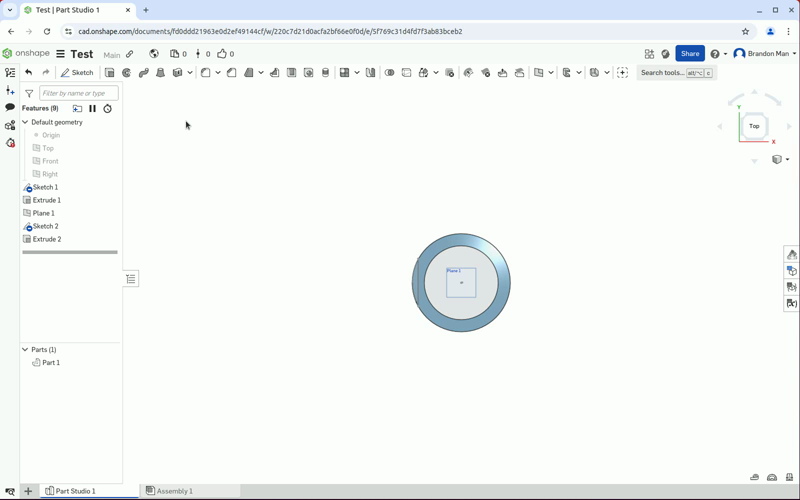
key(shift+h)
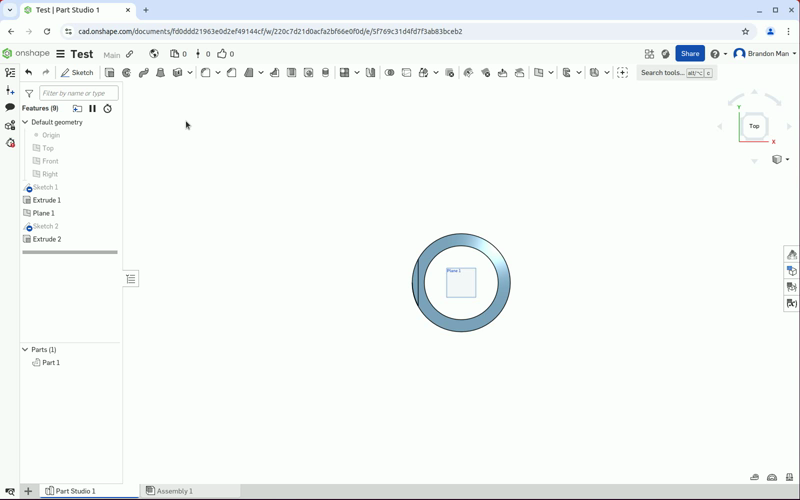
mouse_move(73, 189)
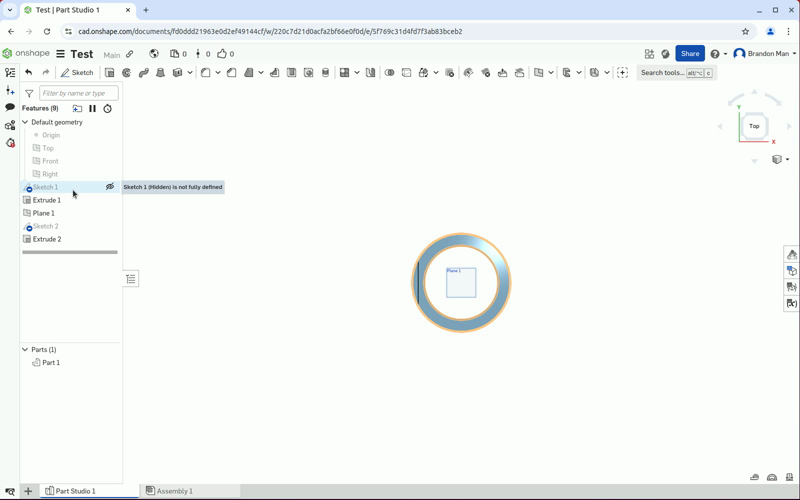
click(73, 189)
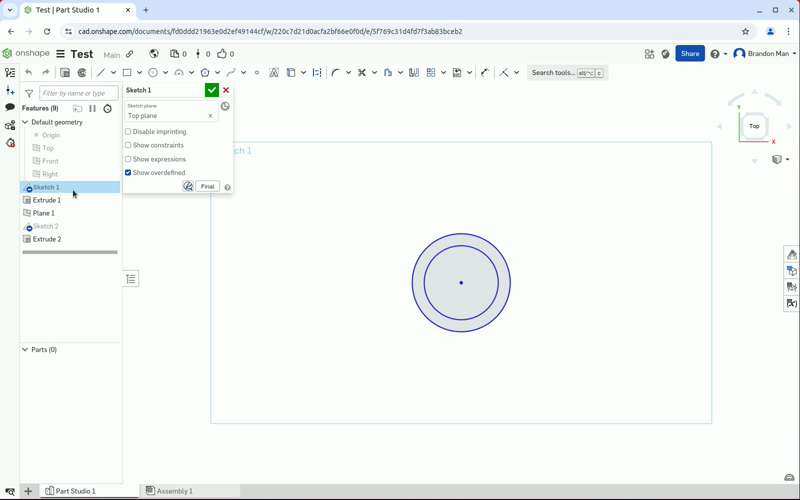
mouse_move(229, 92)
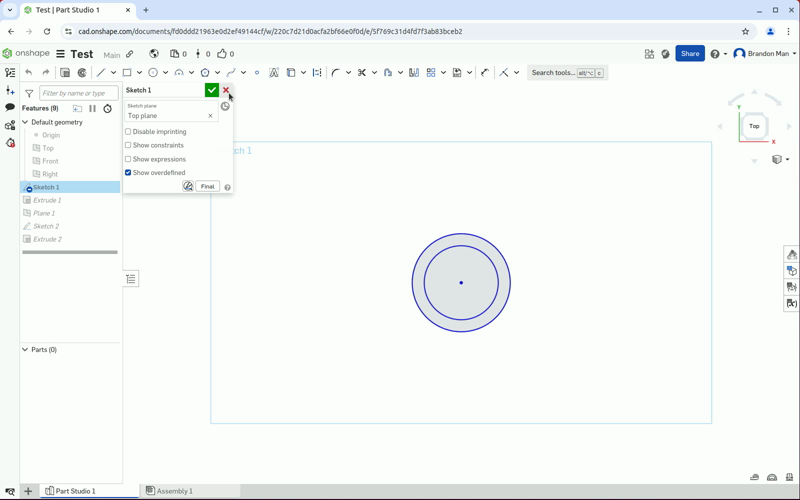
click(229, 92)
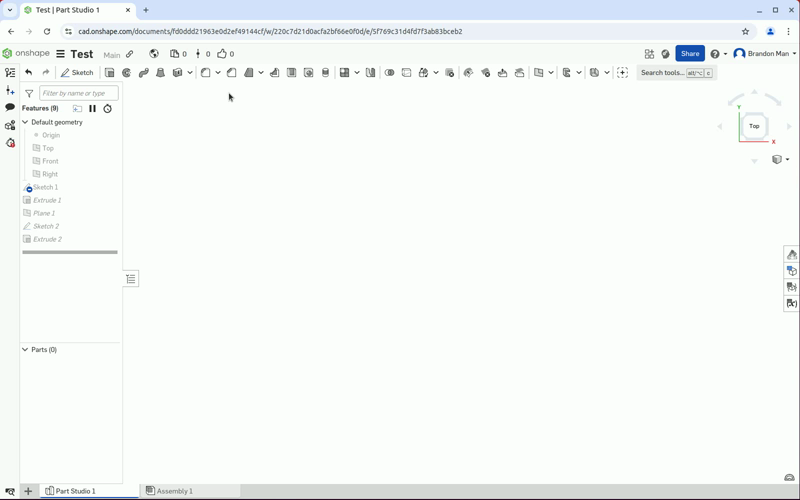
key(shift+s)
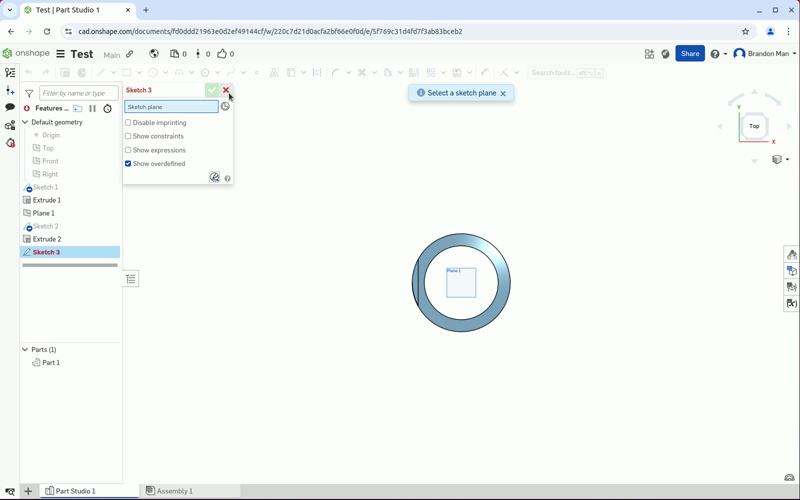
mouse_move(73, 215)
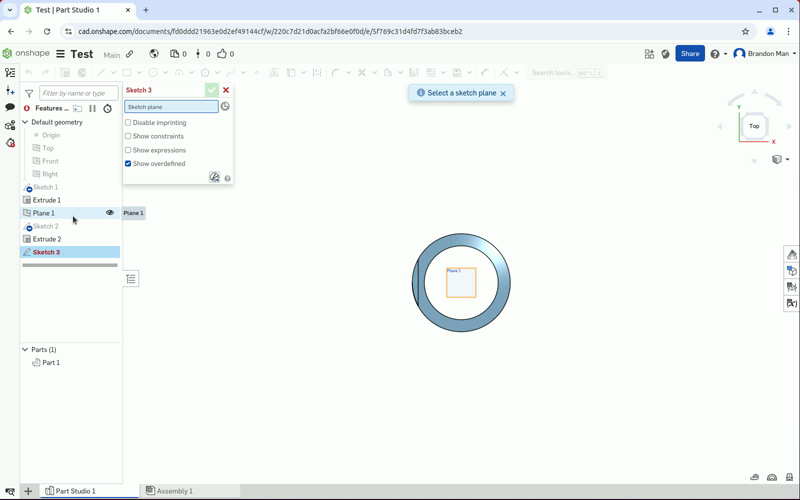
click(73, 215)
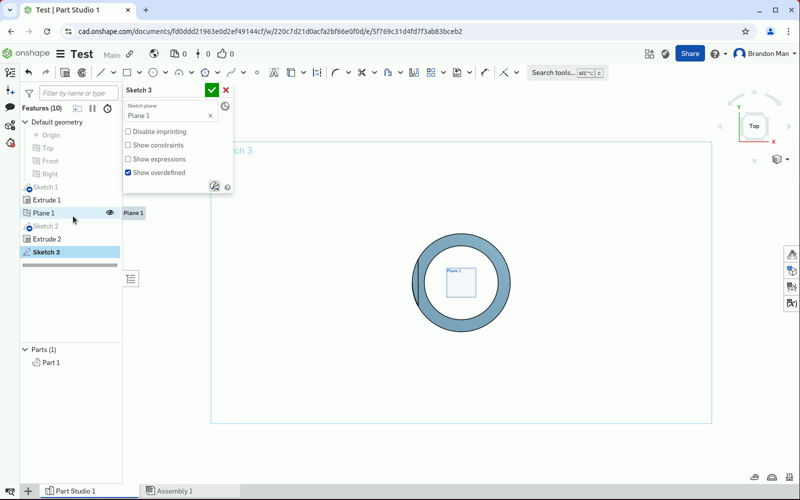
mouse_move(73, 352)
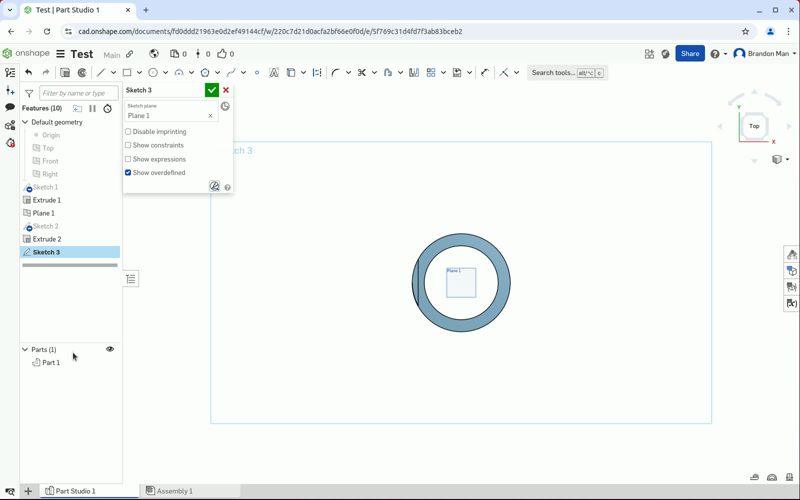
key(y)
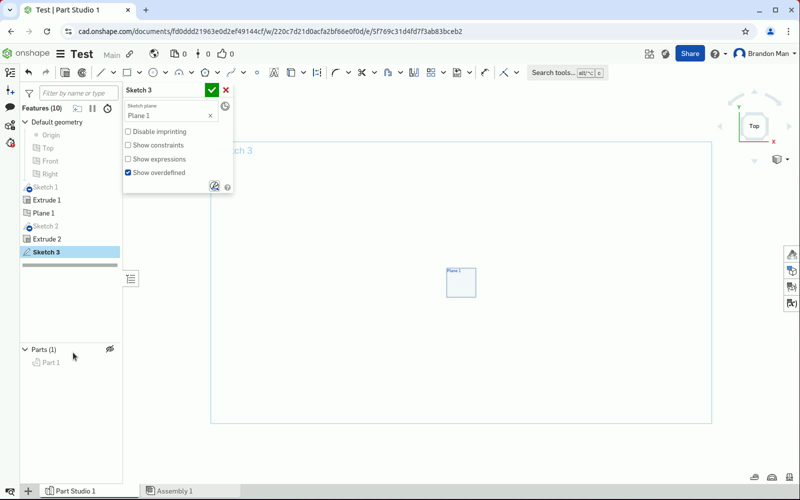
key(a)
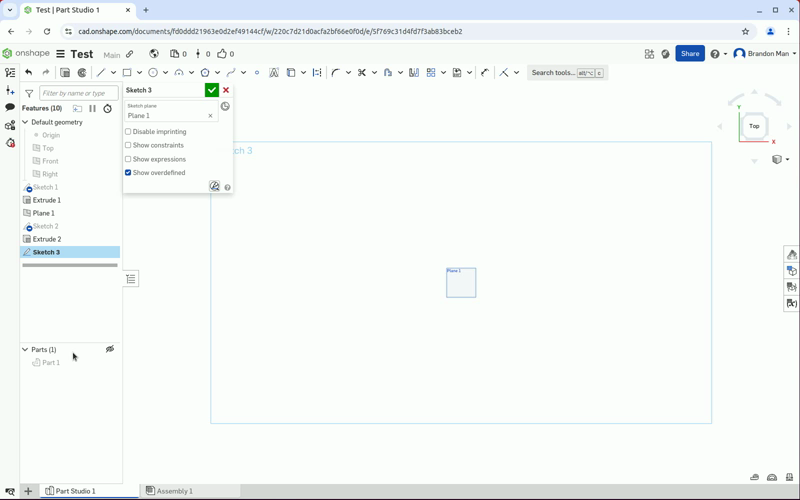
key_down(shift)
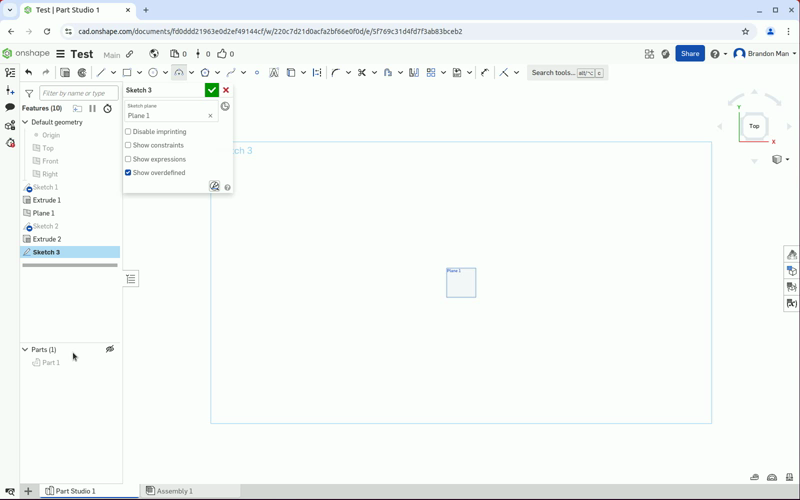
mouse_move(502, 306)
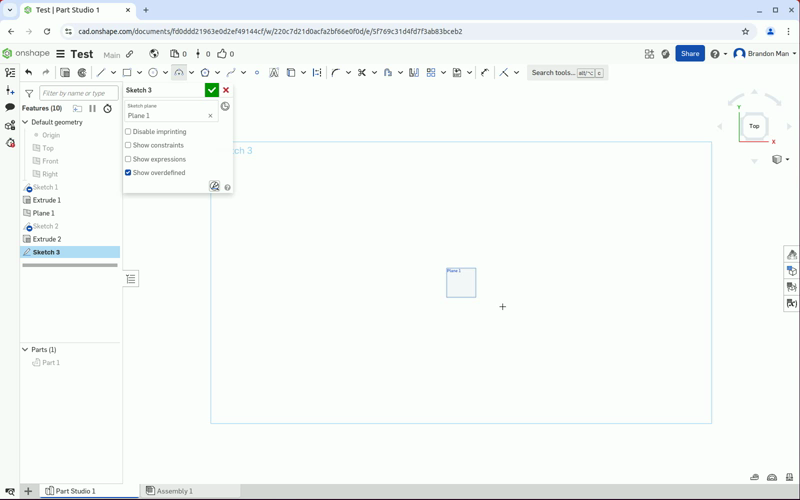
click(502, 306)
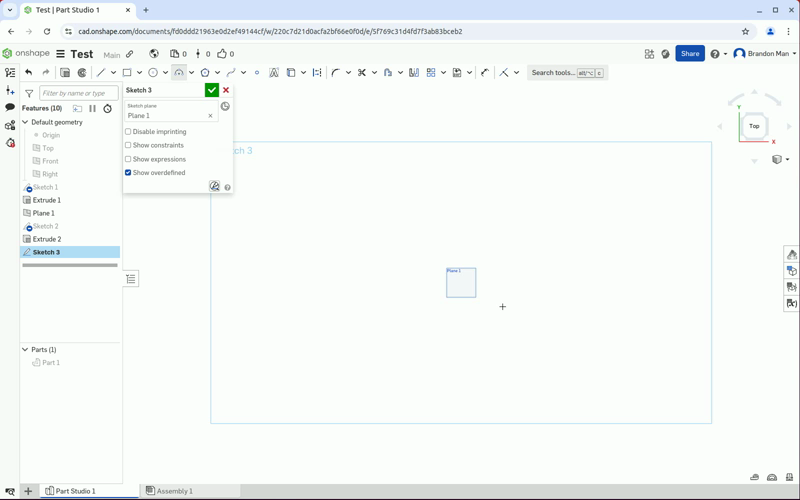
key_up(shift)
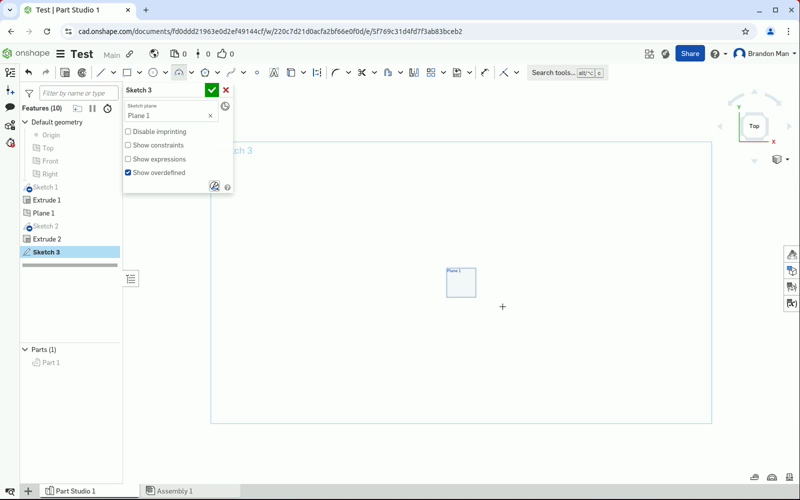
key_down(shift)
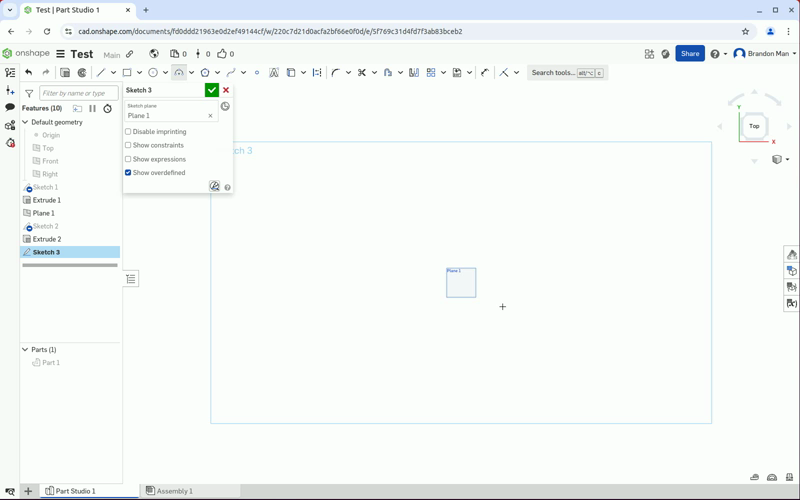
mouse_move(502, 258)
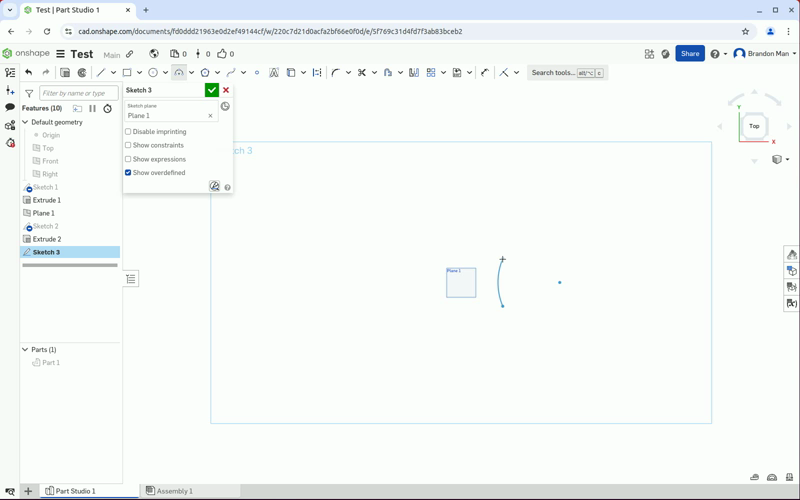
click(502, 258)
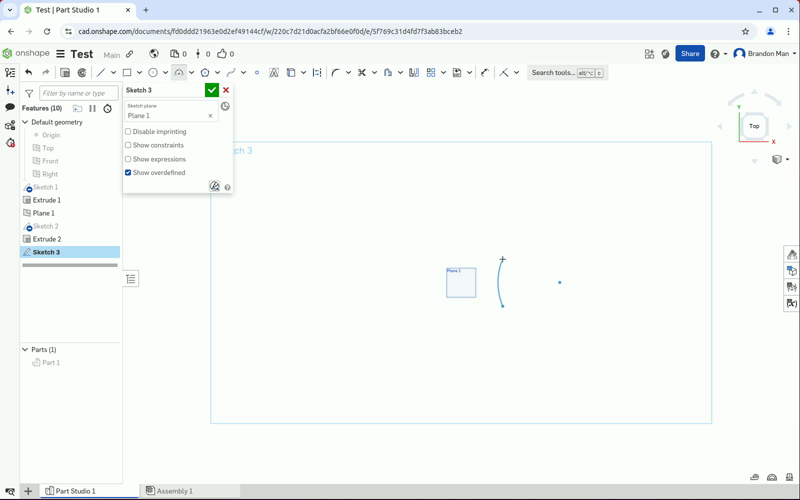
mouse_move(509, 282)
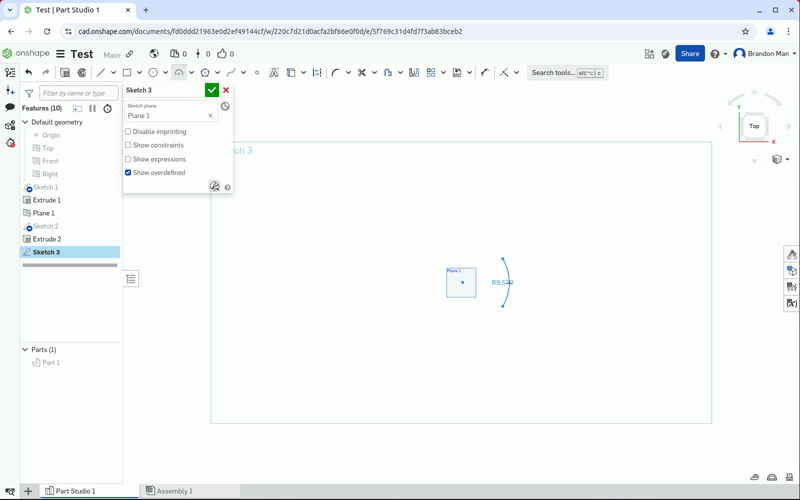
click(509, 282)
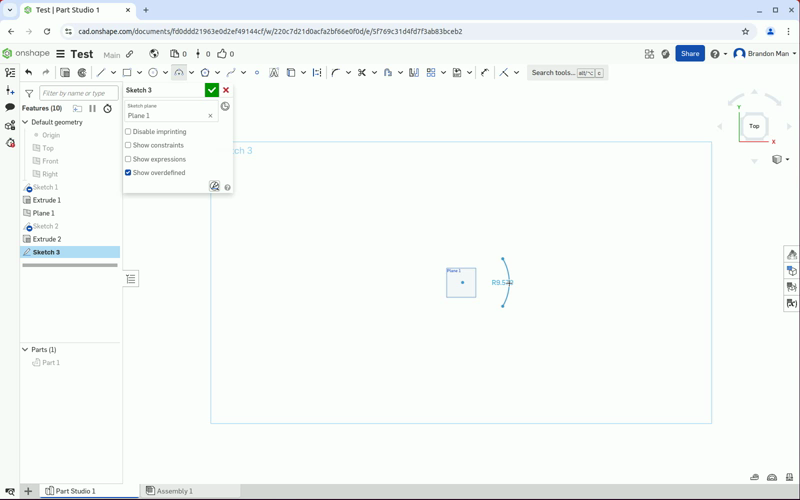
key_up(shift)
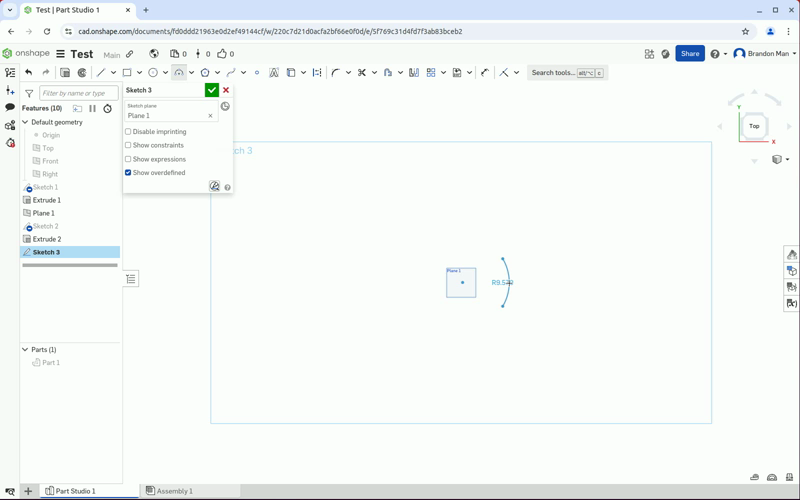
key(esc)
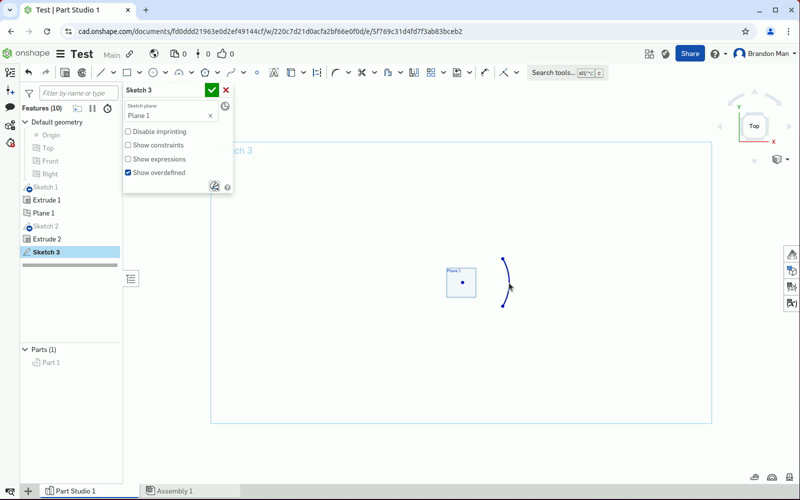
key(l)
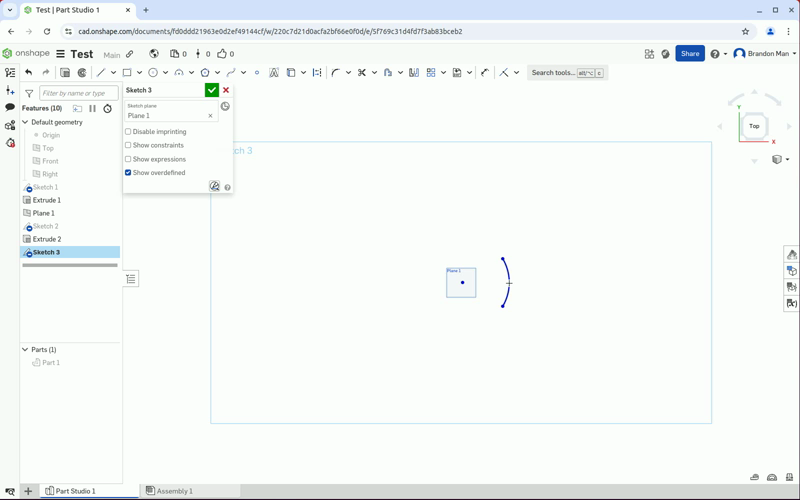
mouse_move(502, 258)
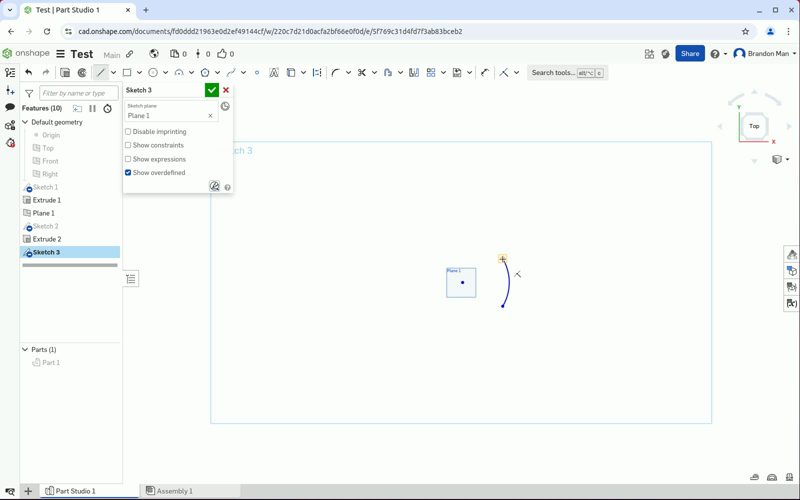
click(502, 258)
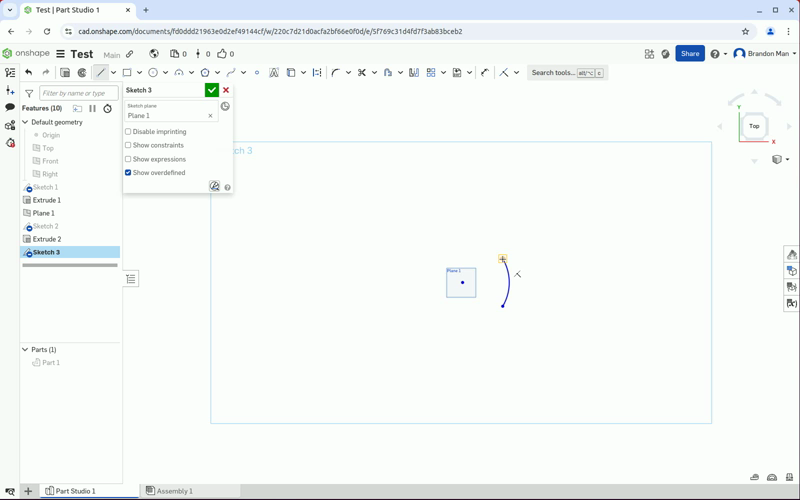
mouse_move(532, 258)
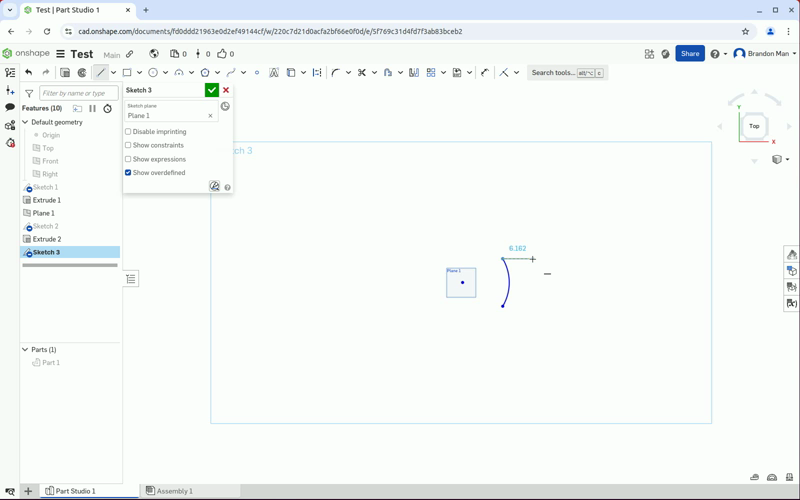
key_down(shift)
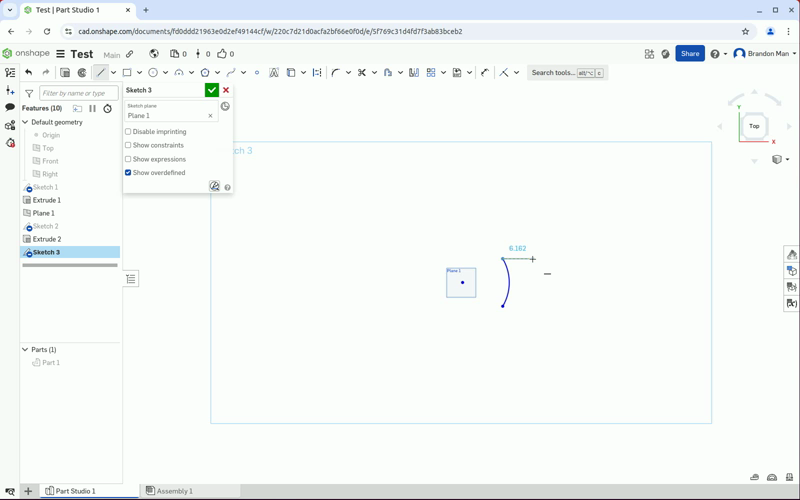
mouse_move(502, 306)
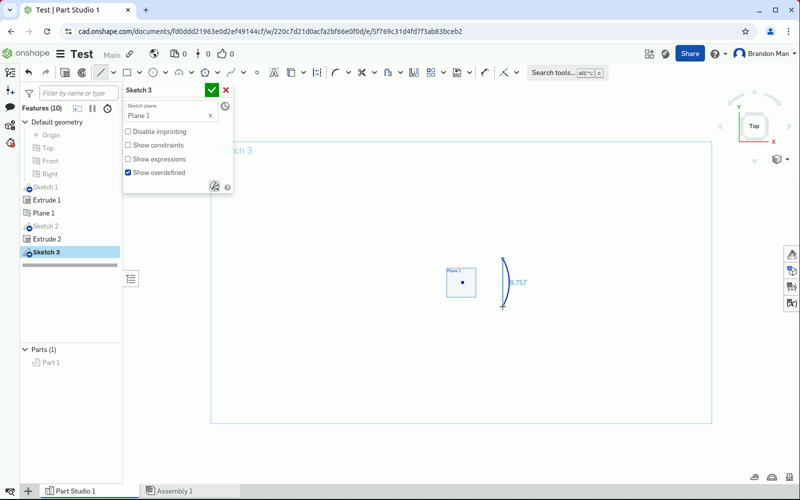
key_up(shift)
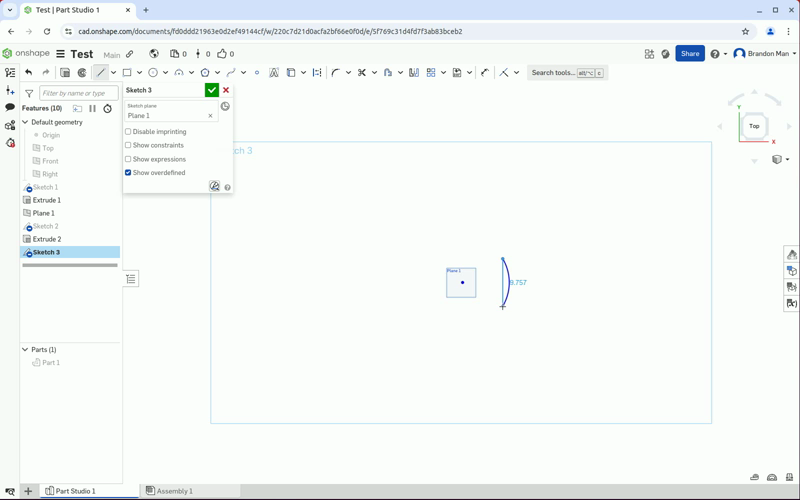
click(502, 306)
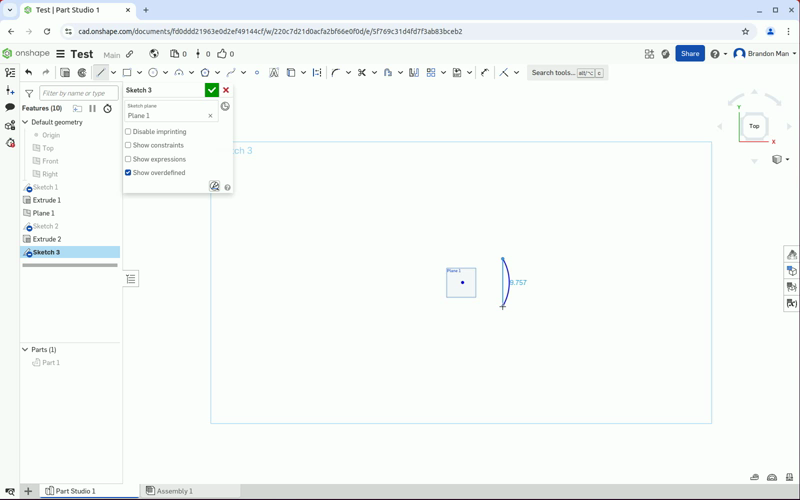
key(esc)
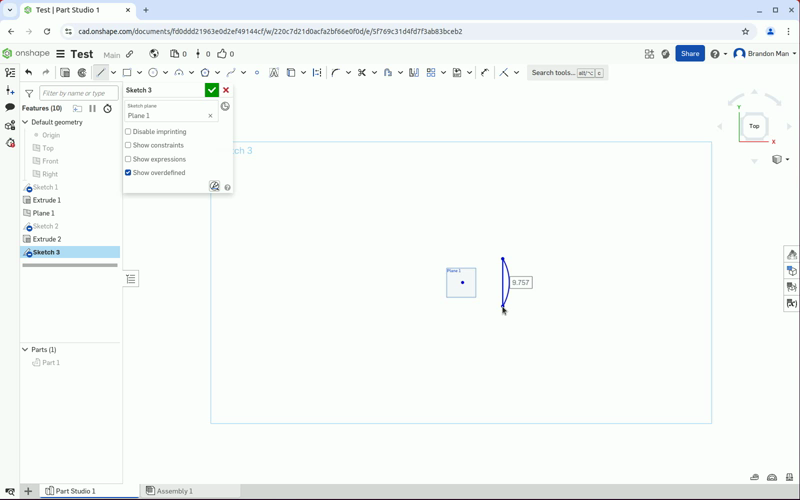
mouse_move(507, 284)
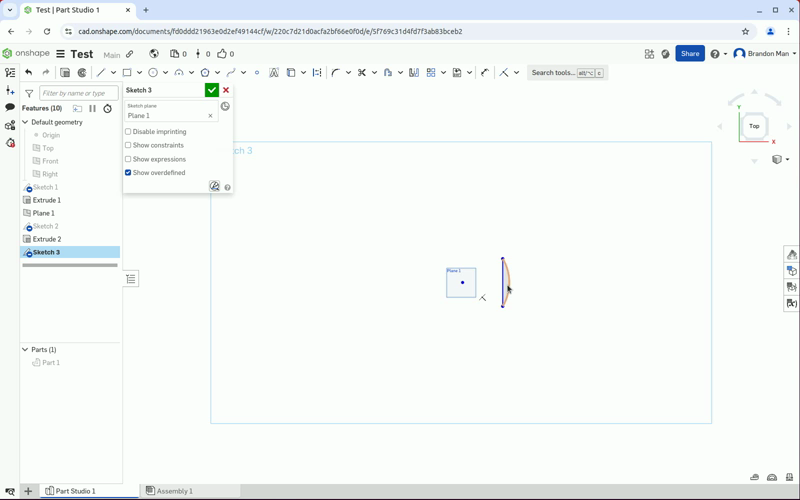
scroll(6)
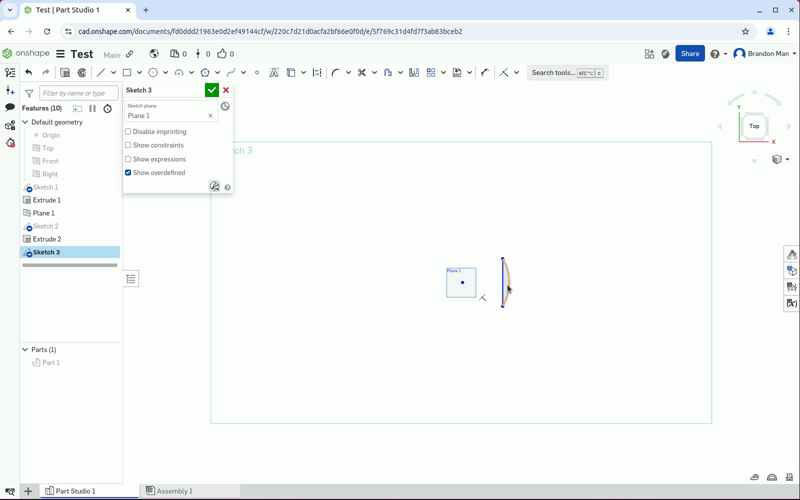
scroll(6)
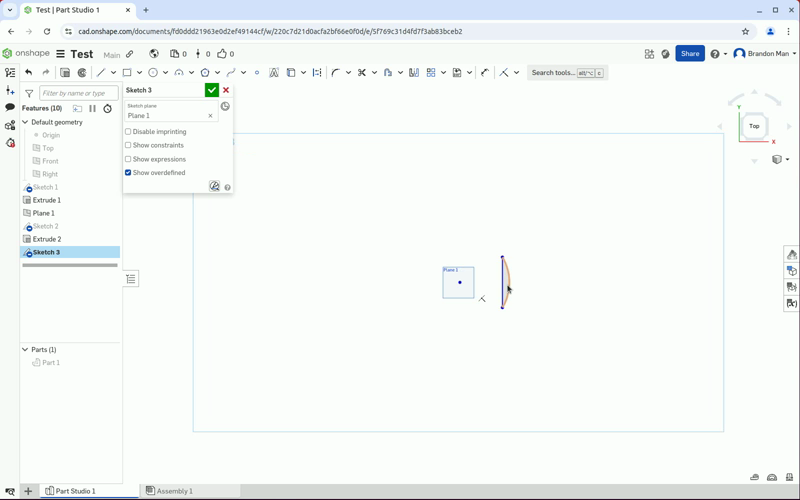
scroll(6)
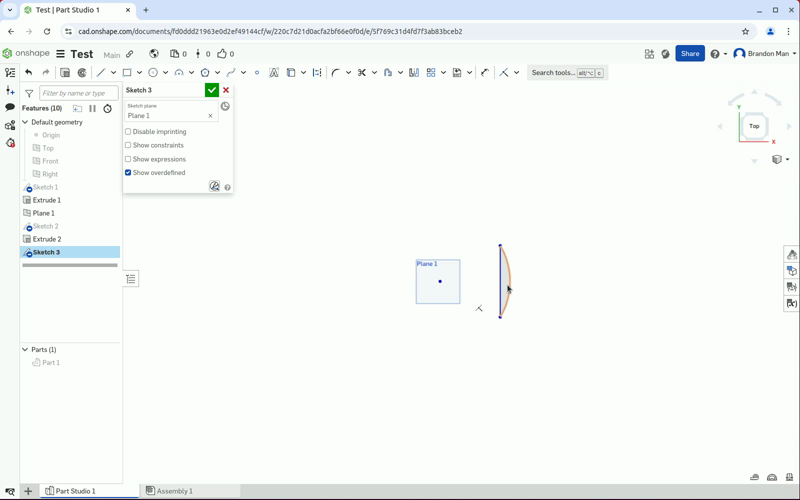
scroll(6)
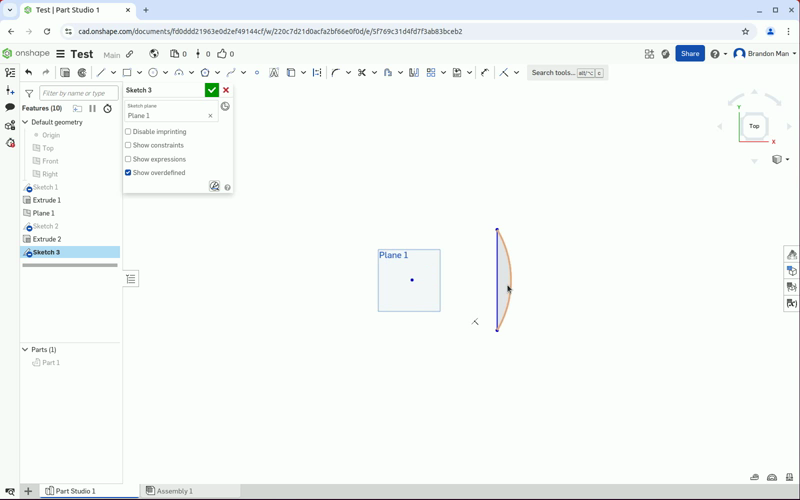
scroll(6)
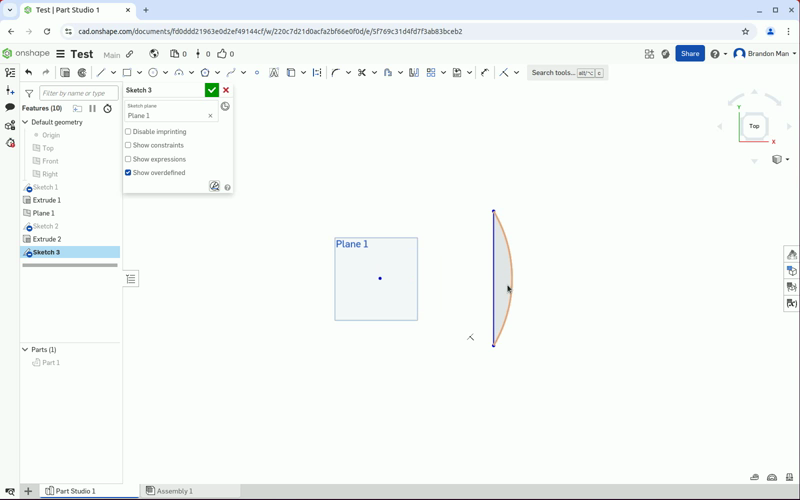
scroll(6)
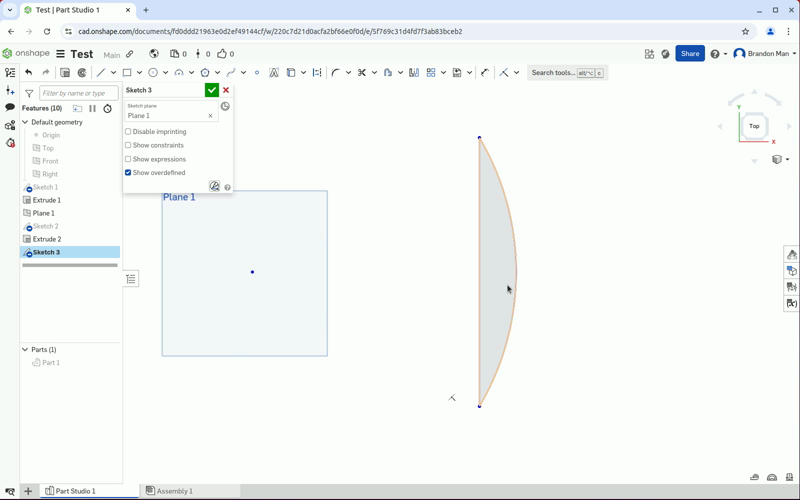
scroll(6)
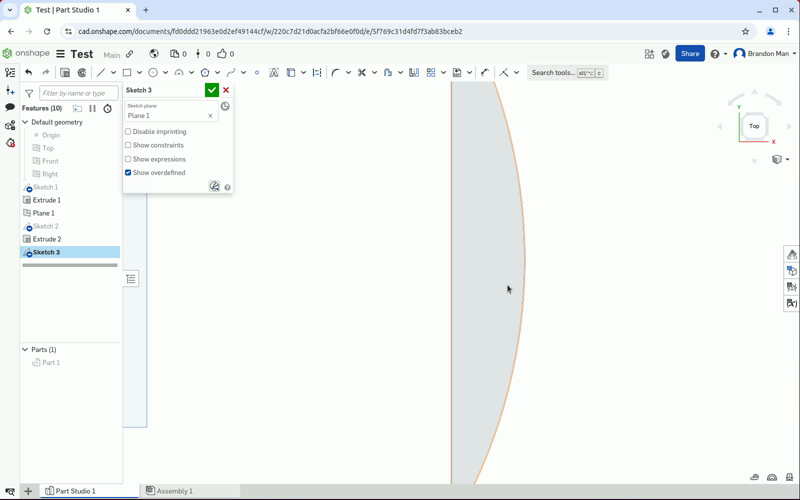
click(507, 284)
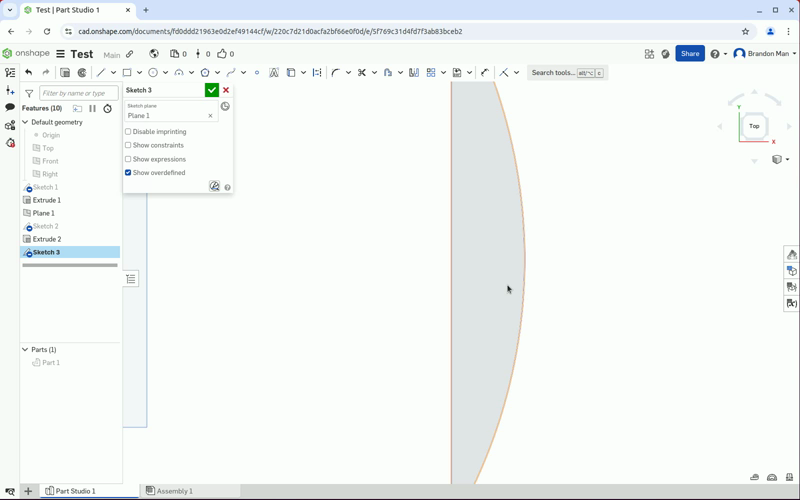
scroll(-6)
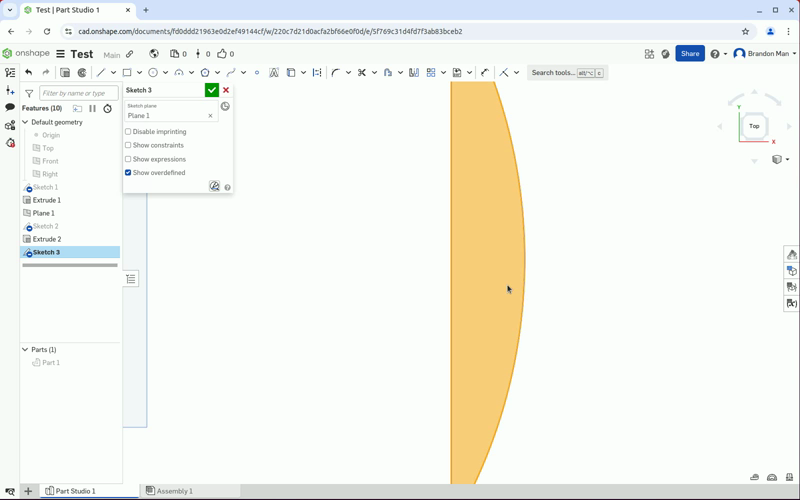
scroll(-6)
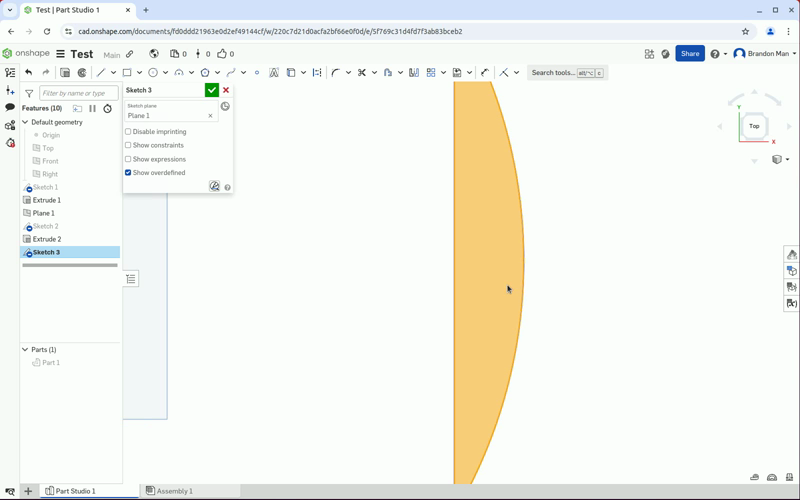
scroll(-6)
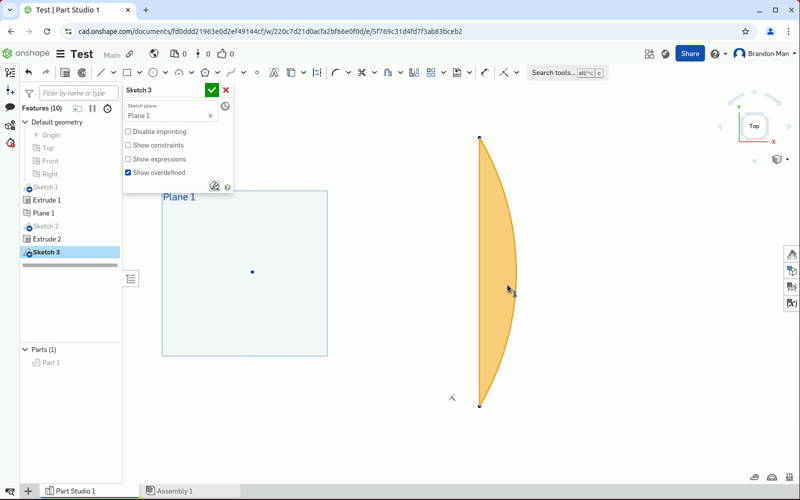
scroll(-6)
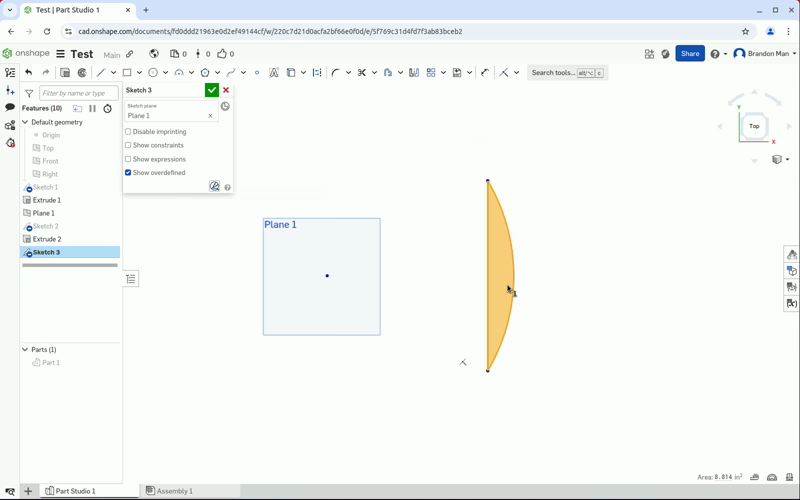
scroll(-6)
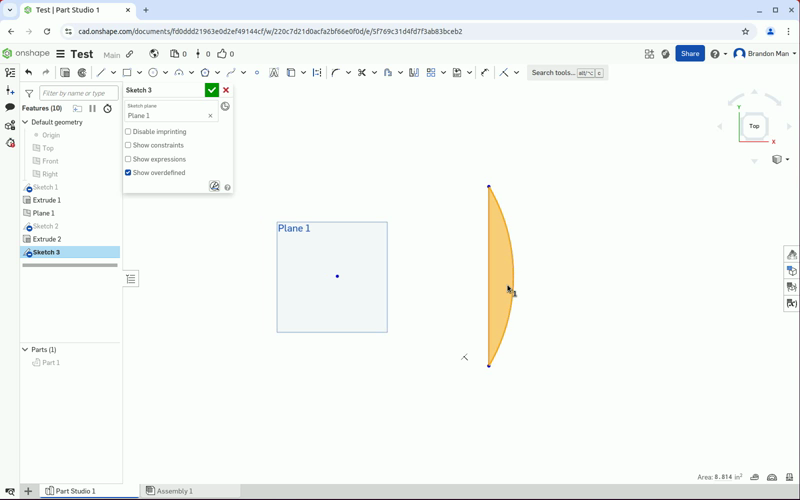
scroll(-6)
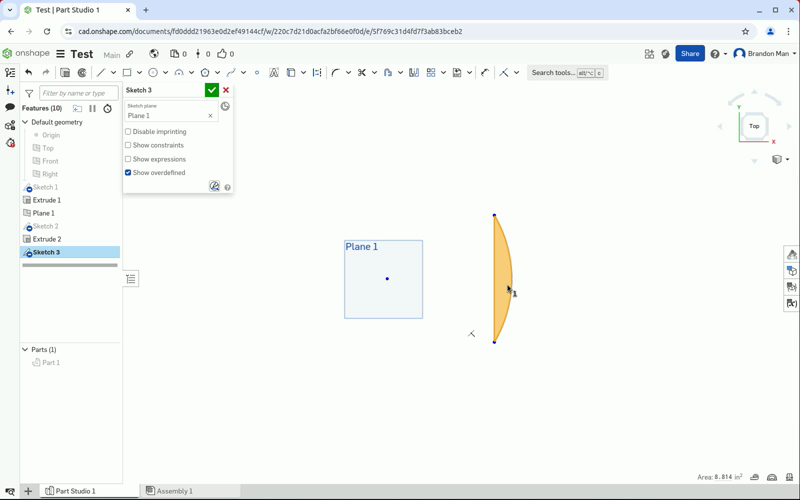
scroll(-6)
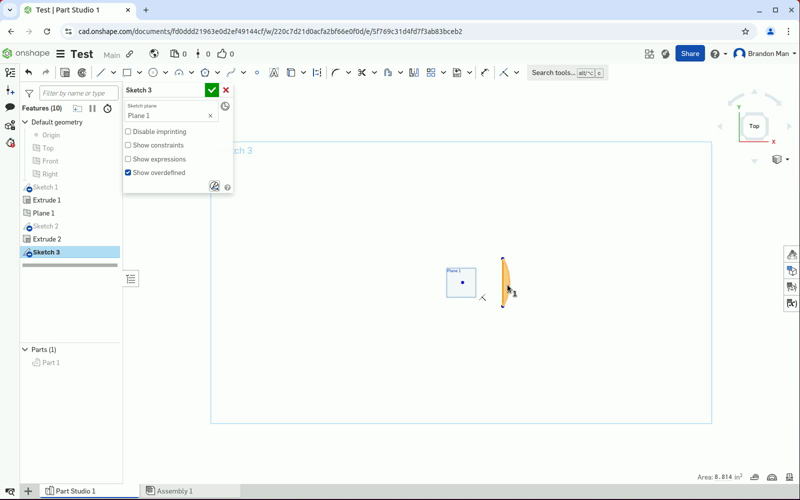
mouse_move(73, 352)
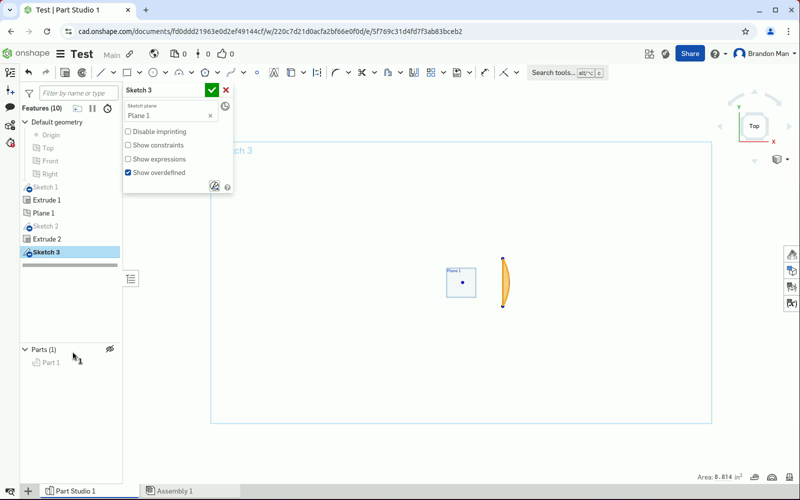
key(shift+y)
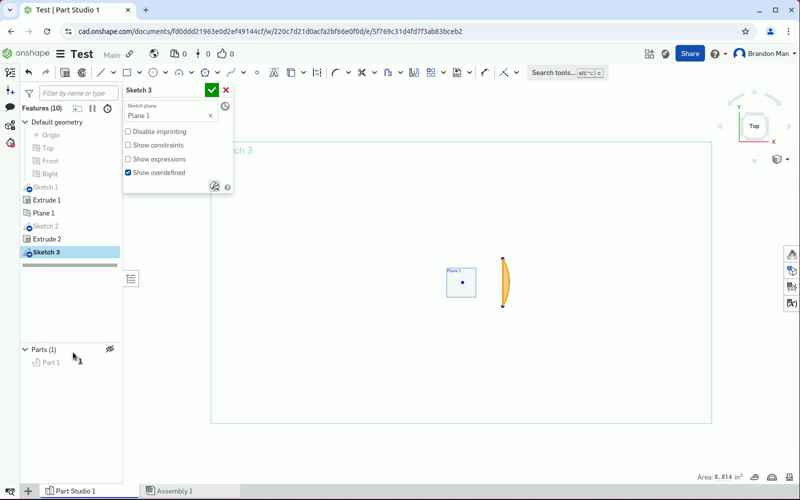
key(shift+e)
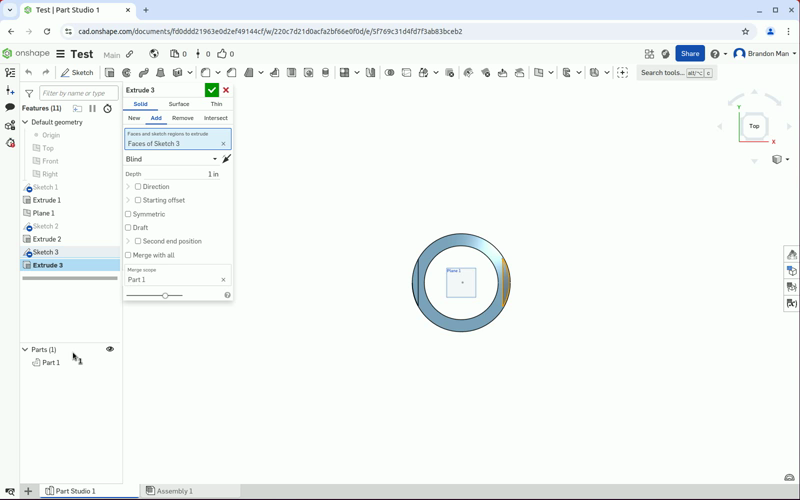
mouse_move(143, 106)
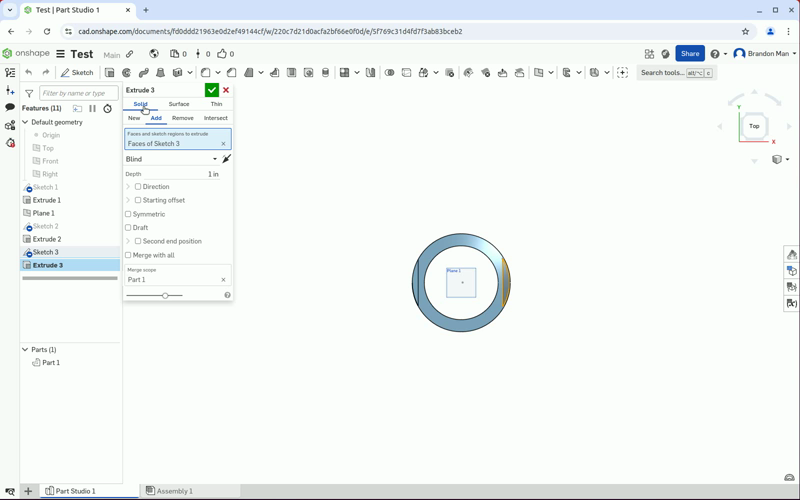
click(143, 106)
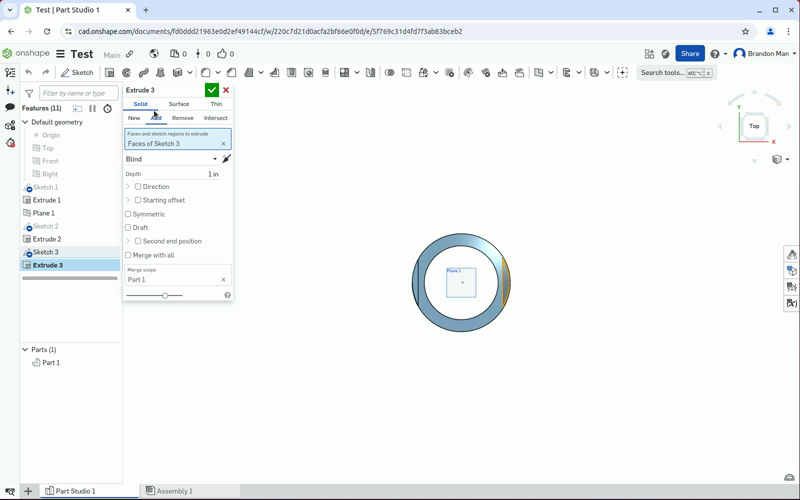
mouse_move(186, 120)
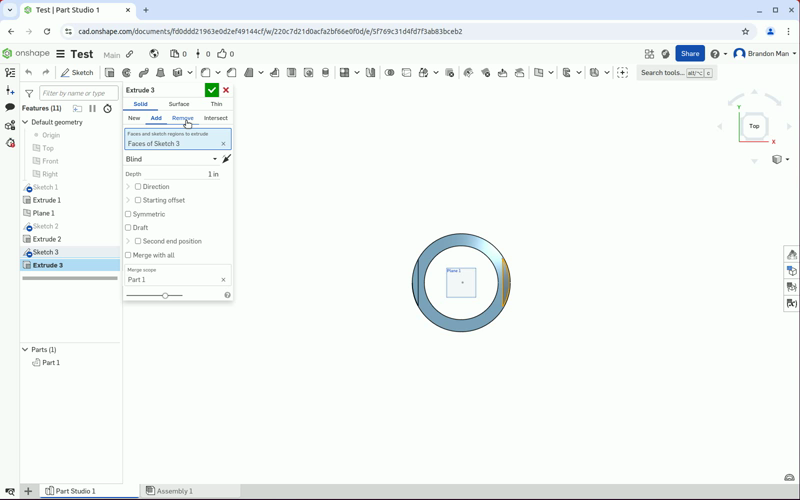
click(186, 120)
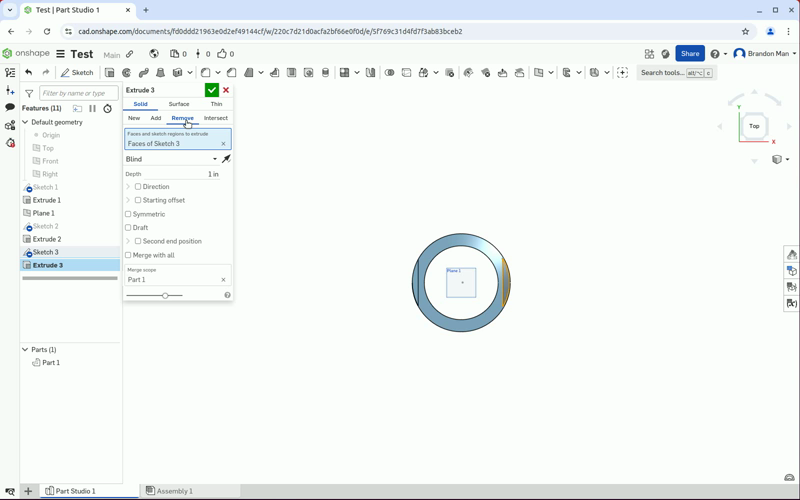
key(tab, 4)
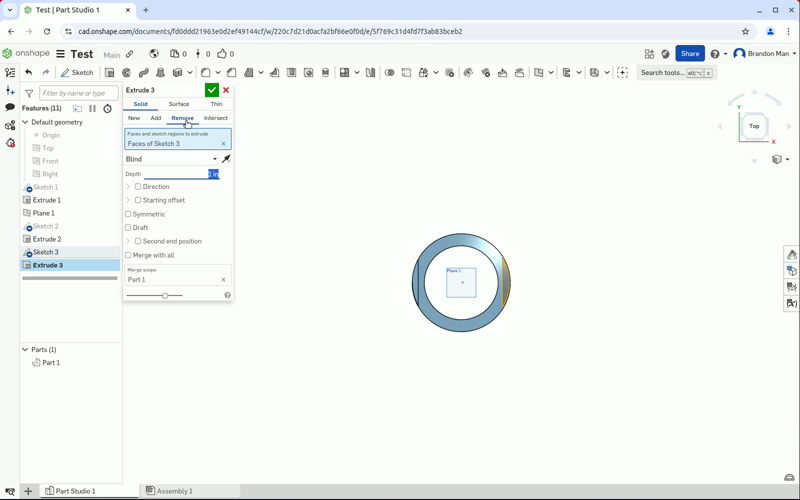
text(17.572)
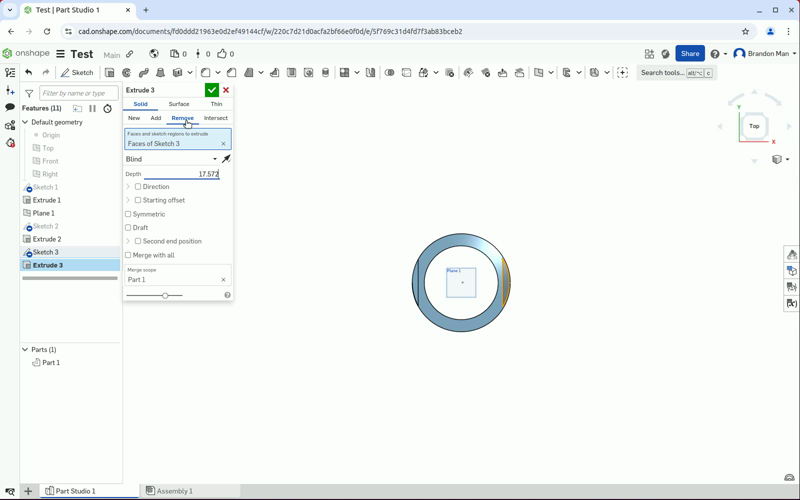
key(tab, 6)
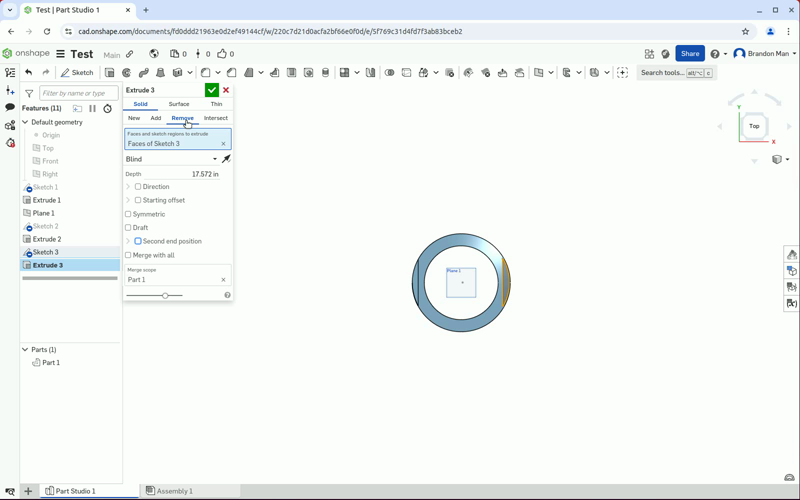
key(space)
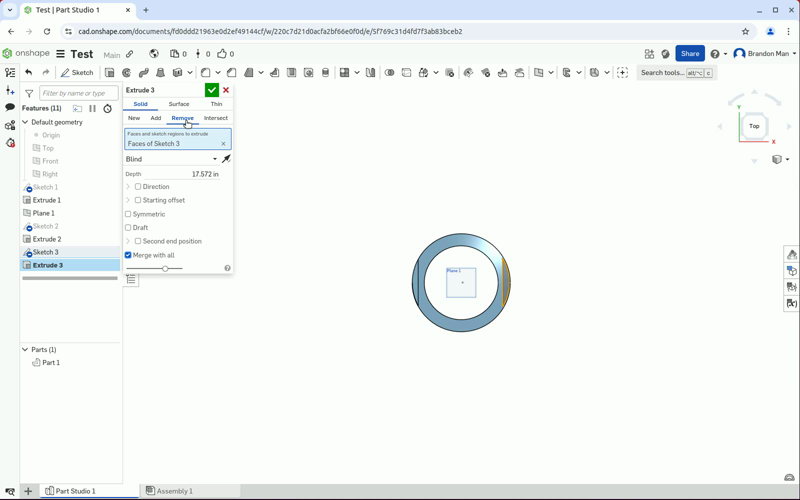
key(enter)
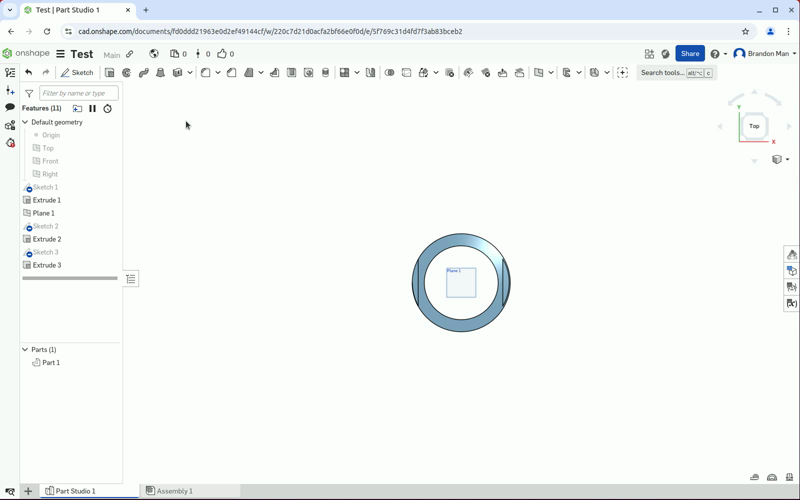
key(shift+h)
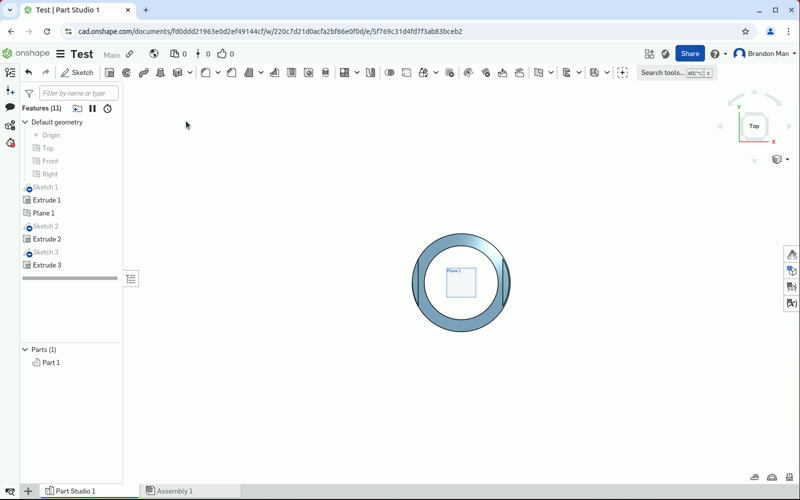
key(shift+h)
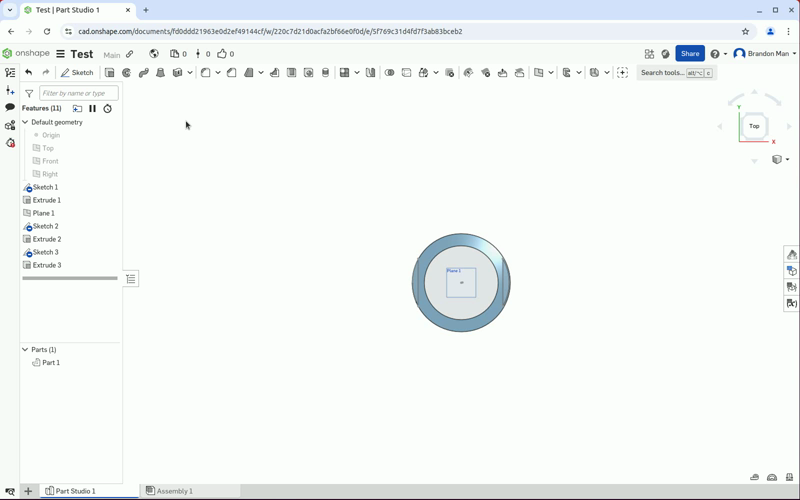
key(shift+7)
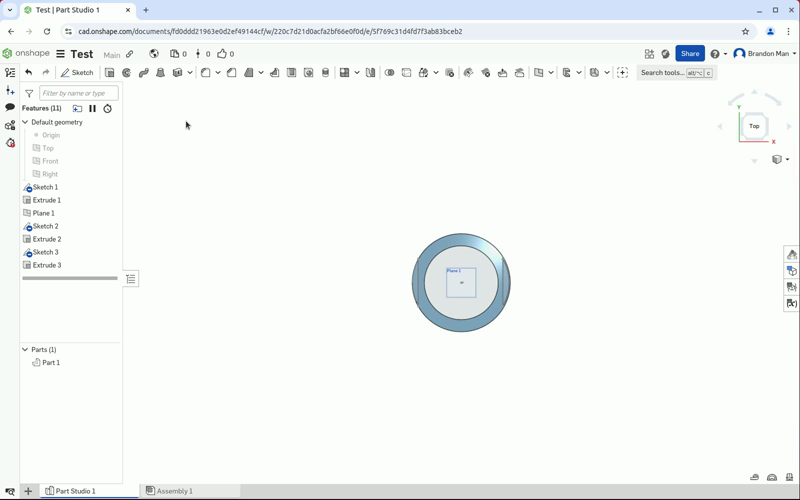
key(up, 3)
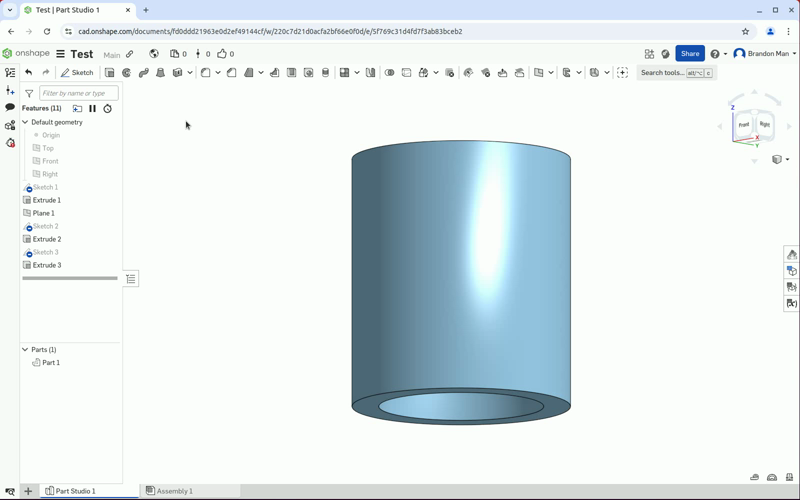
key(left, 3)
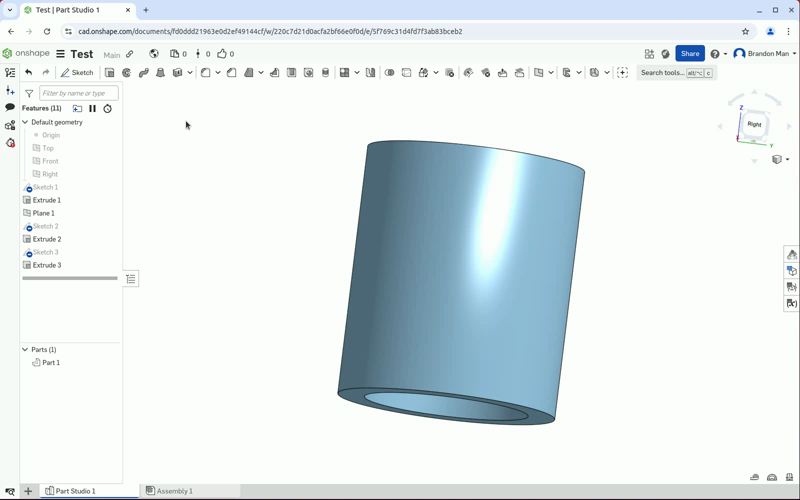
key(right, 3)
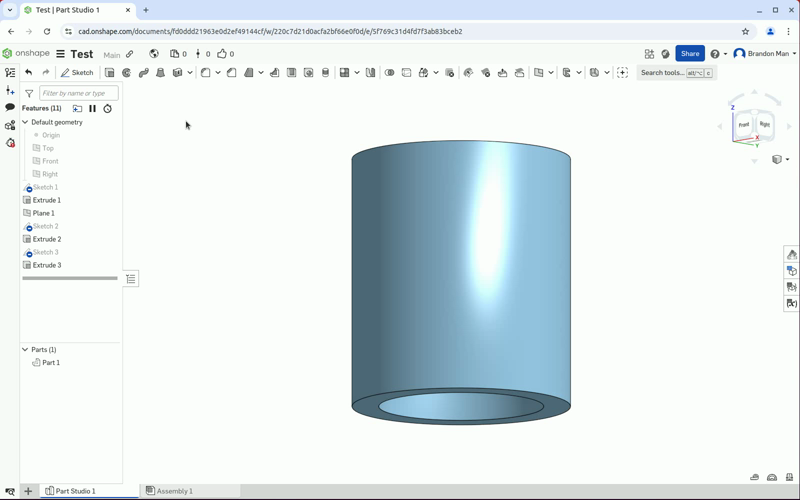
key(down, 3)
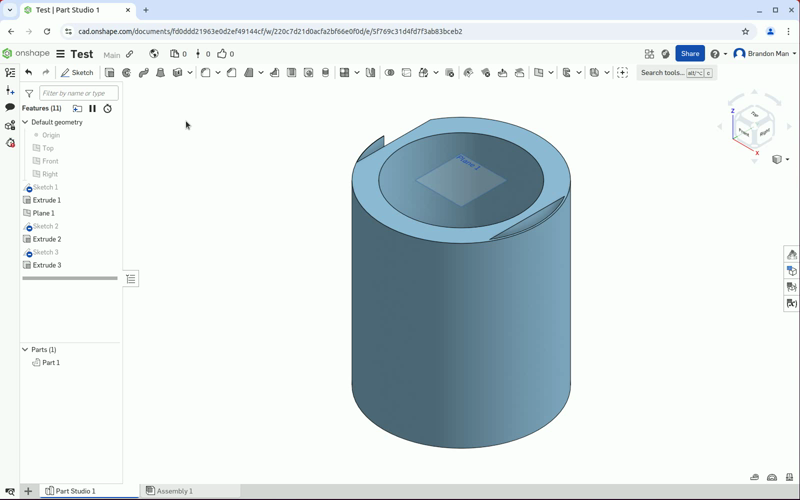
mouse_move(73, 189)
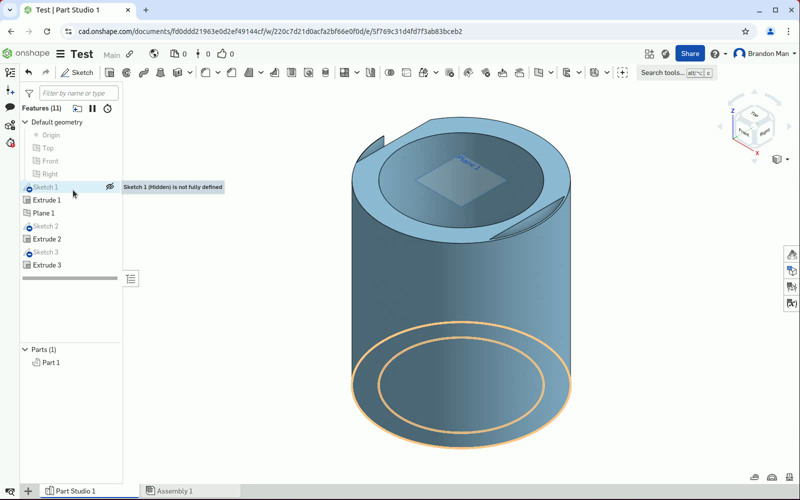
click(73, 189)